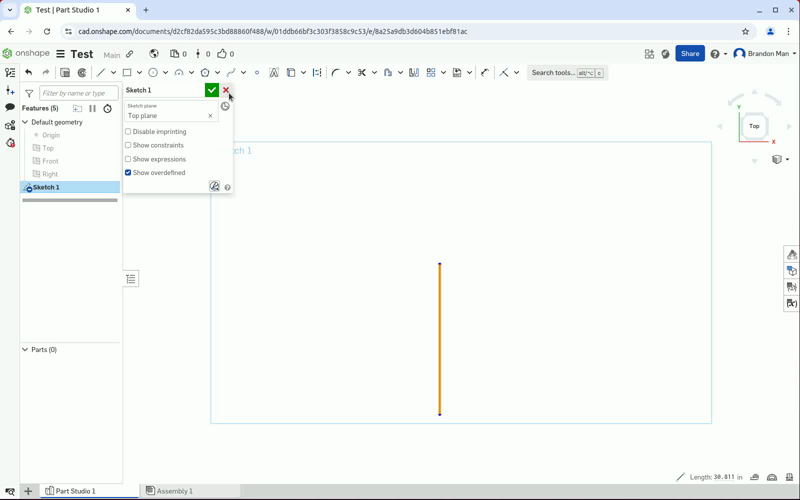
key(shift+h)
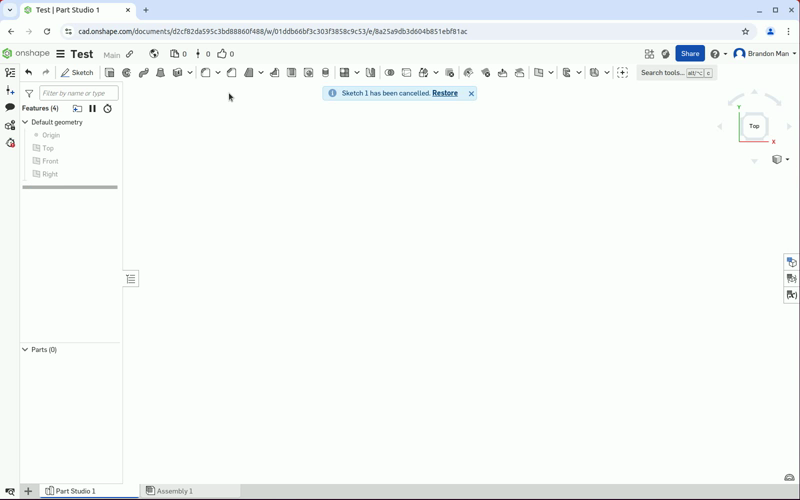
mouse_move(73, 352)
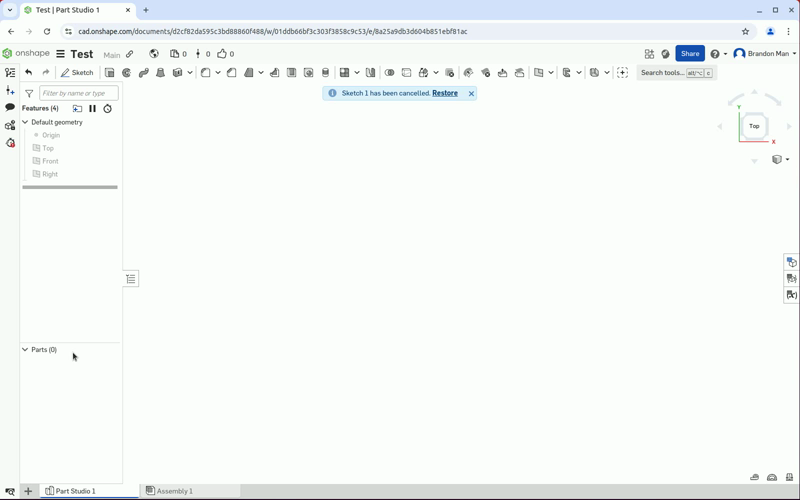
key(y)
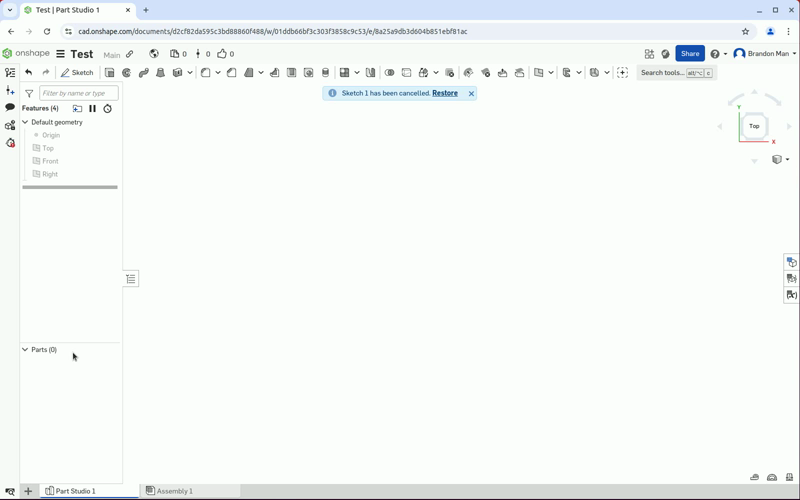
key(shift+p)
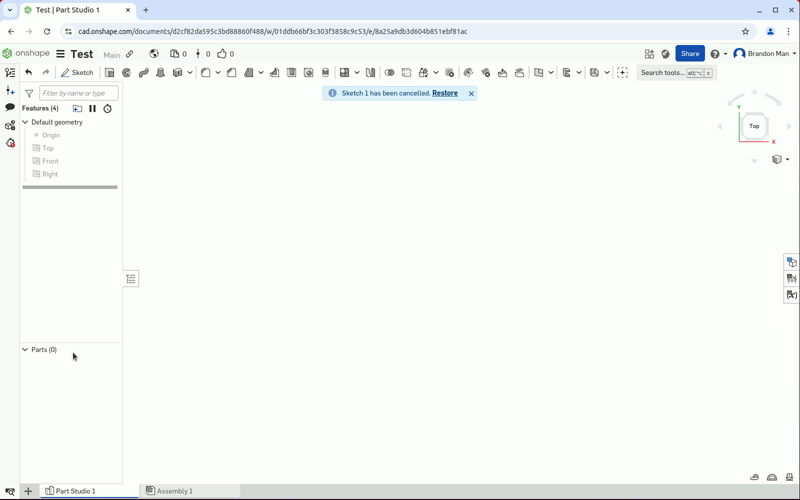
key(space)
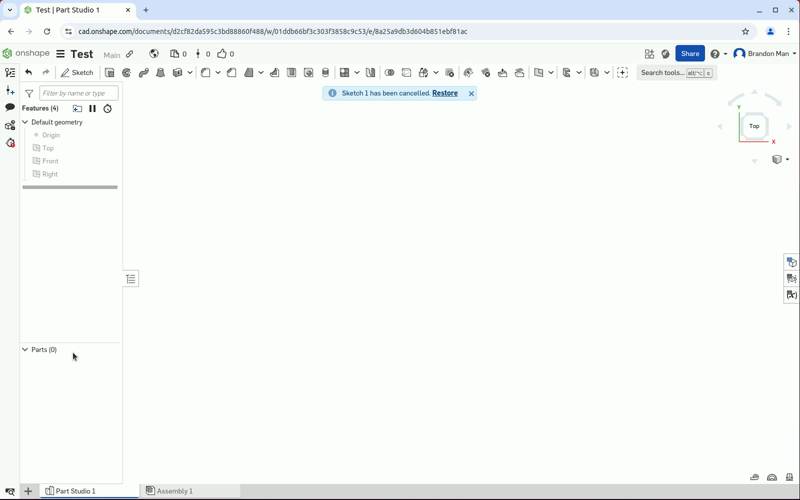
key_down(shift)
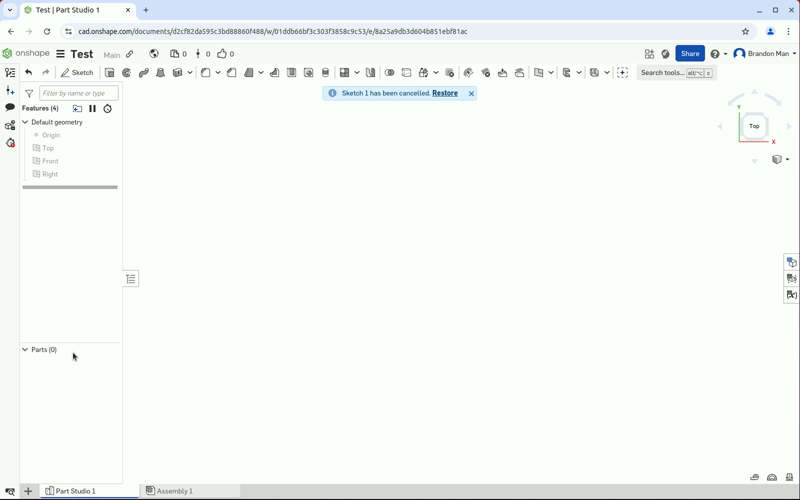
key(up)
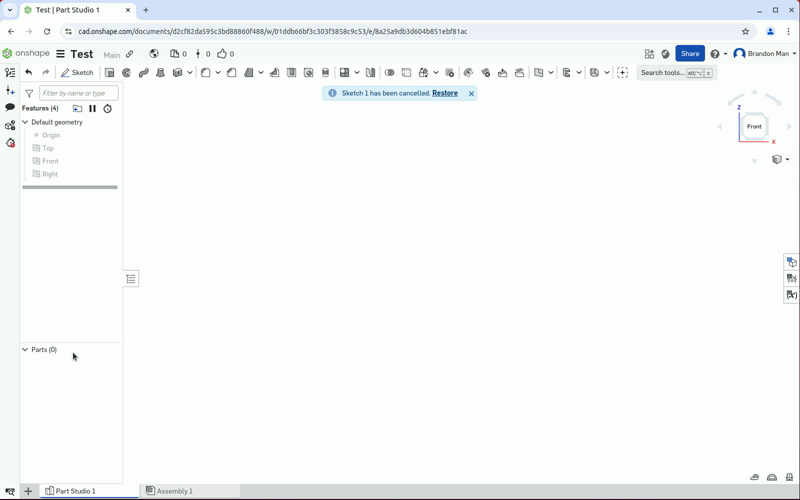
key_up(shift)
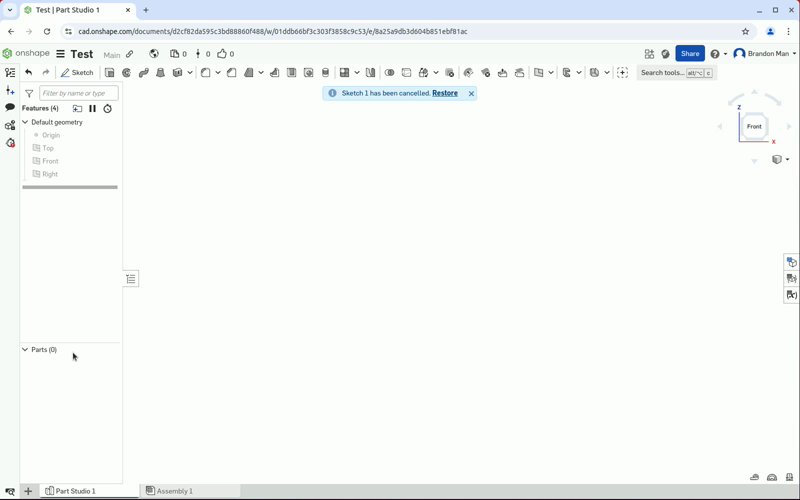
mouse_move(73, 352)
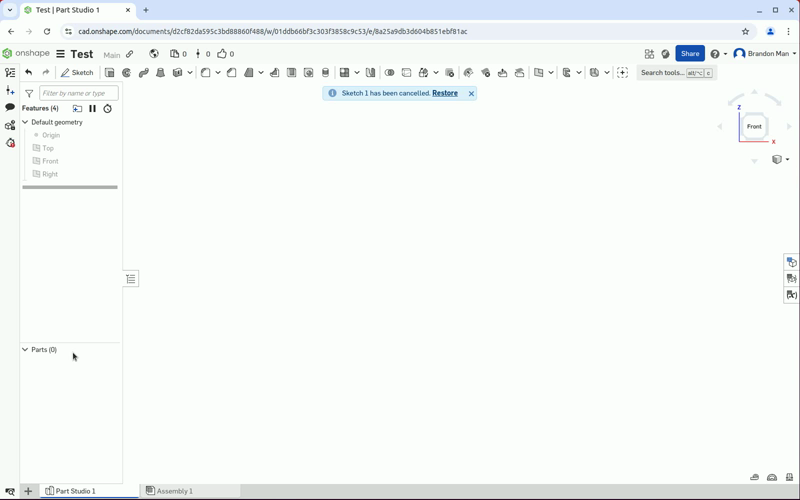
key(shift+y)
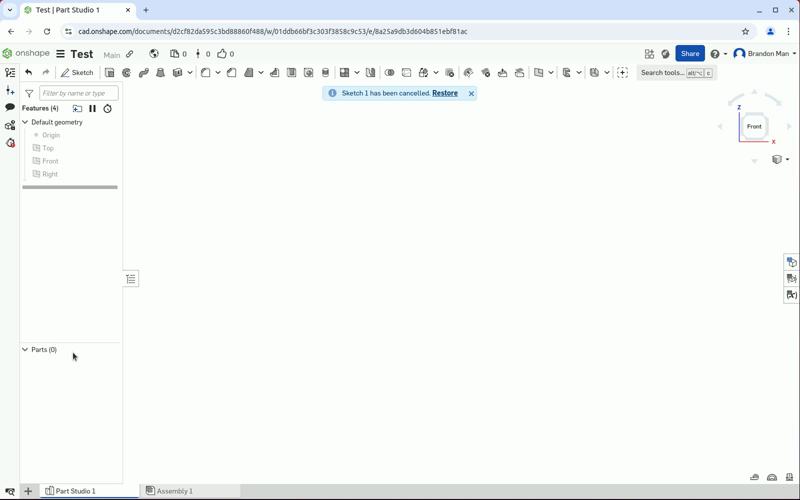
key(shift+s)
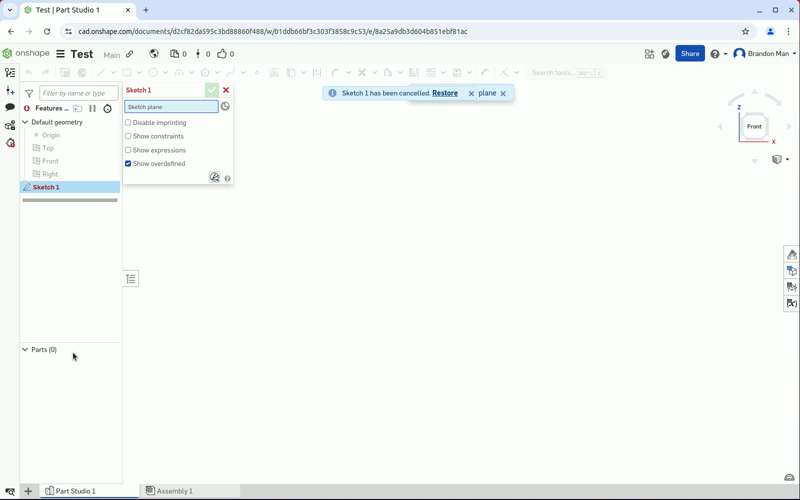
mouse_move(73, 163)
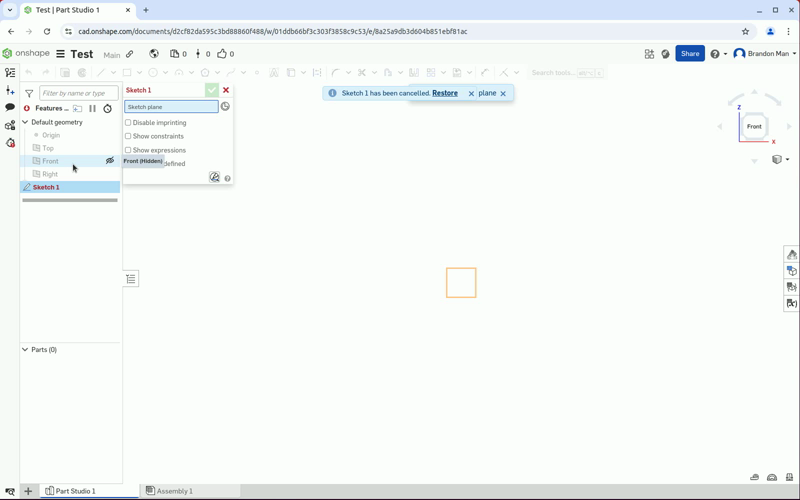
click(73, 163)
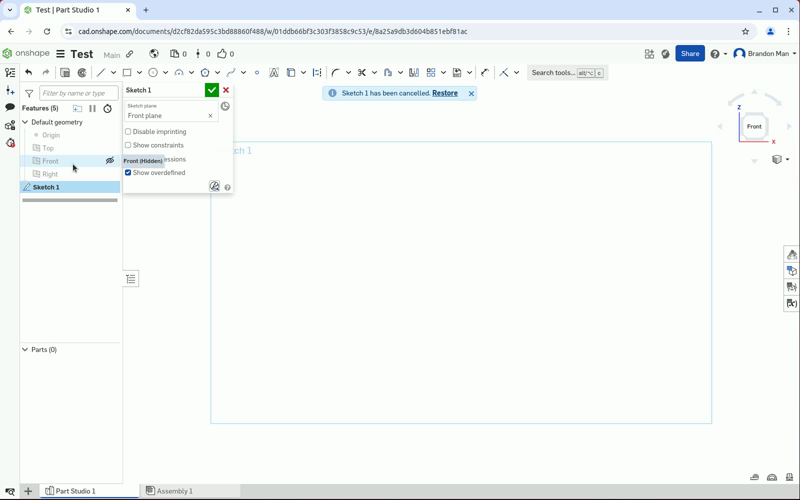
mouse_move(73, 352)
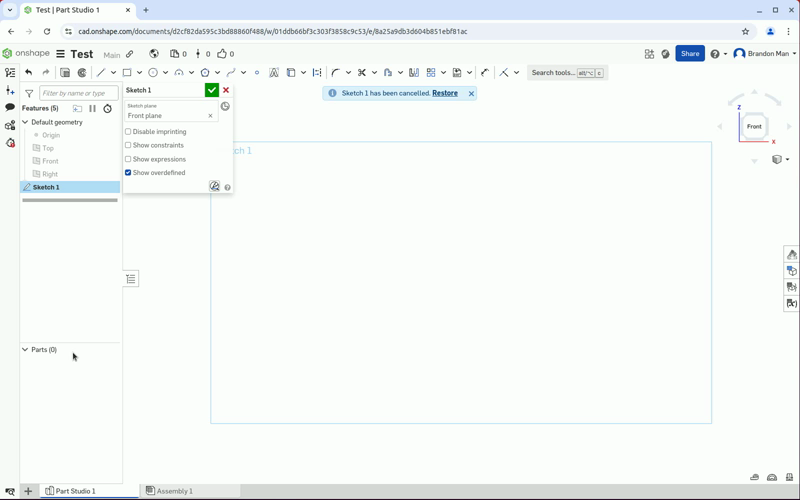
key(y)
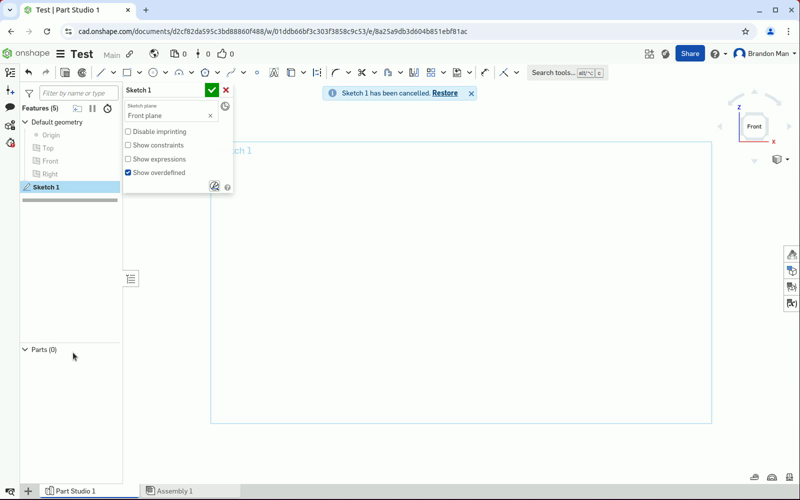
key(l)
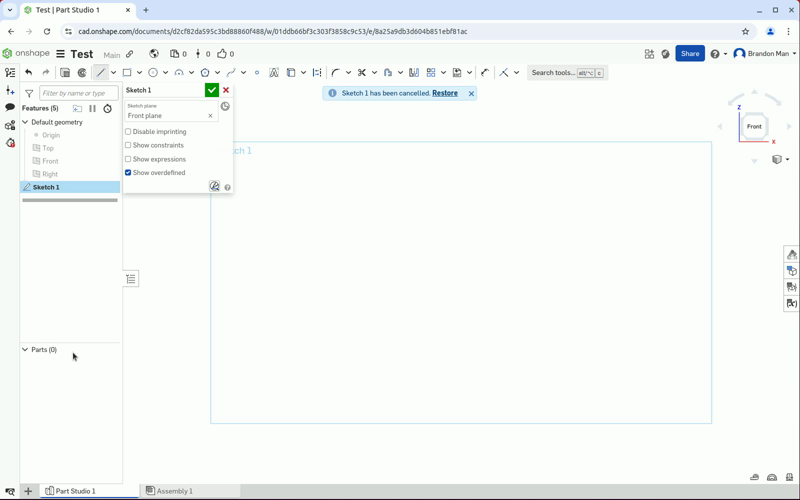
key_down(shift)
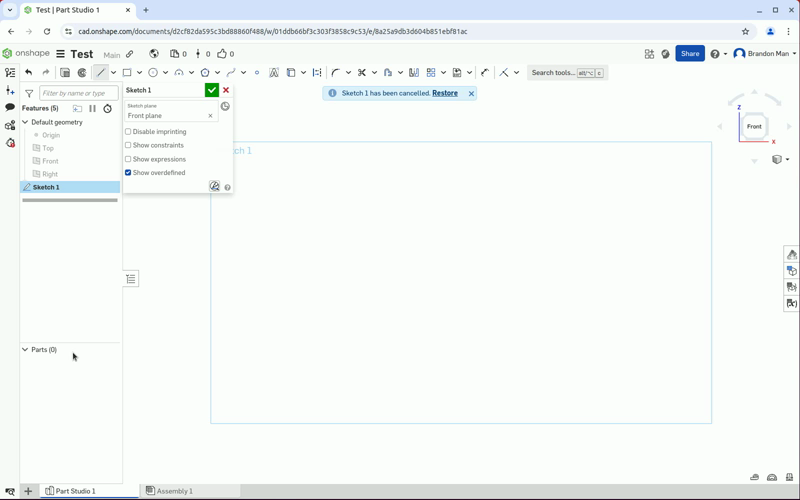
mouse_move(460, 300)
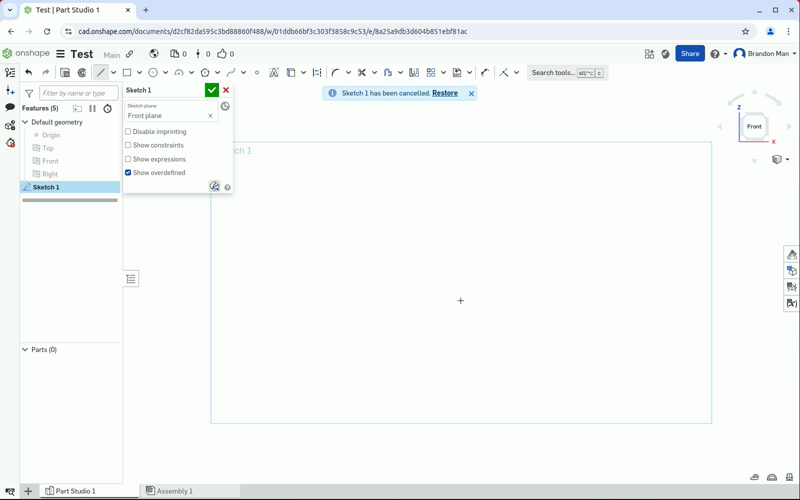
click(460, 300)
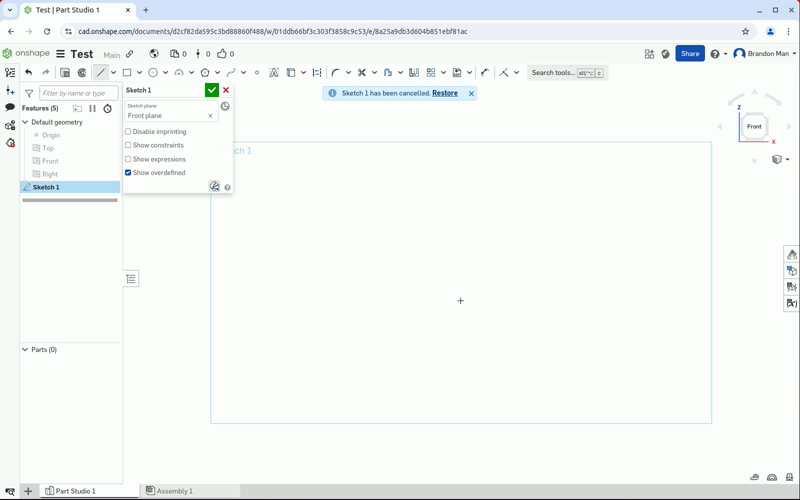
key_up(shift)
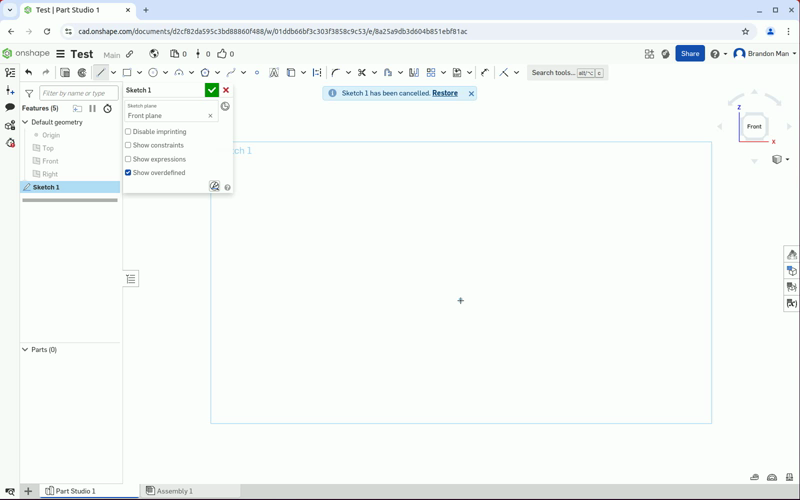
key_down(shift)
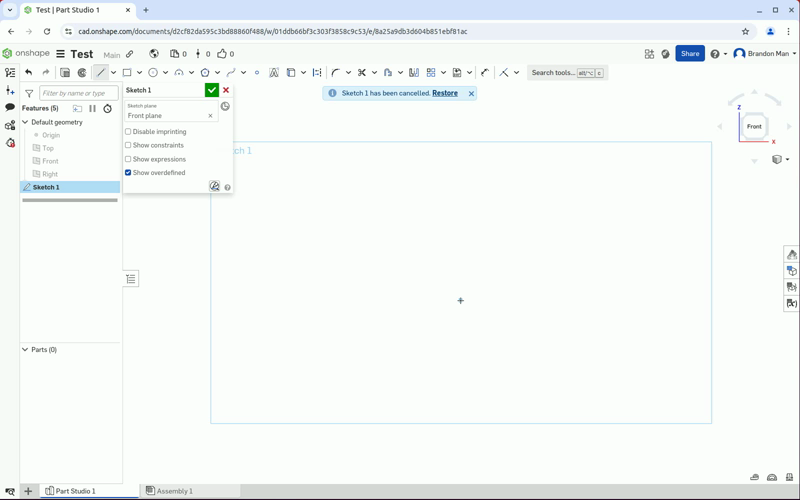
mouse_move(573, 300)
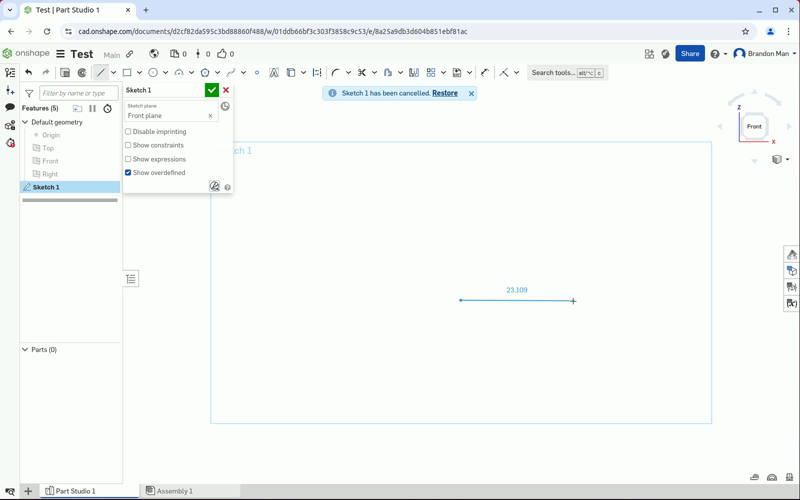
click(573, 300)
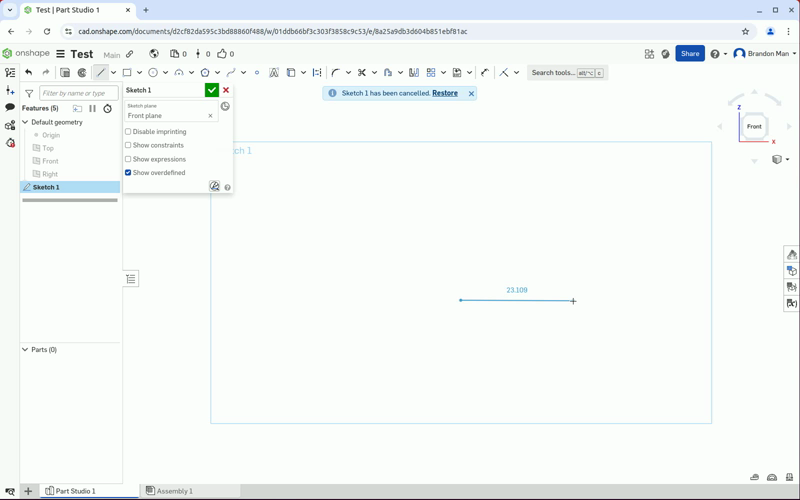
key_up(shift)
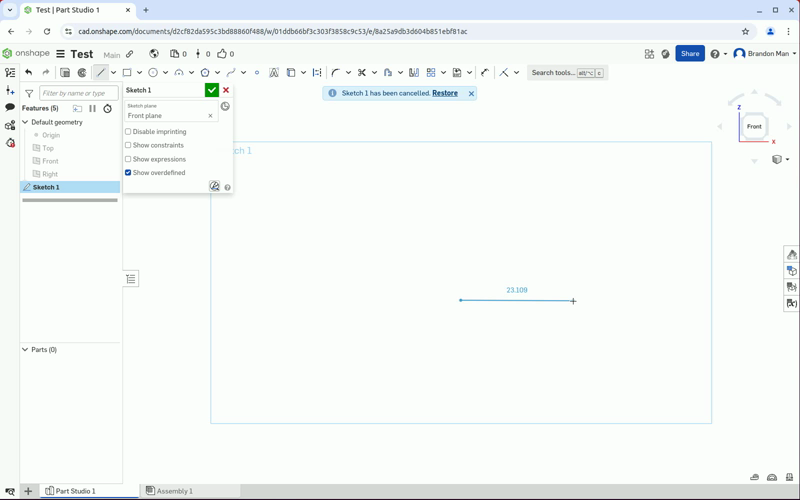
key_down(shift)
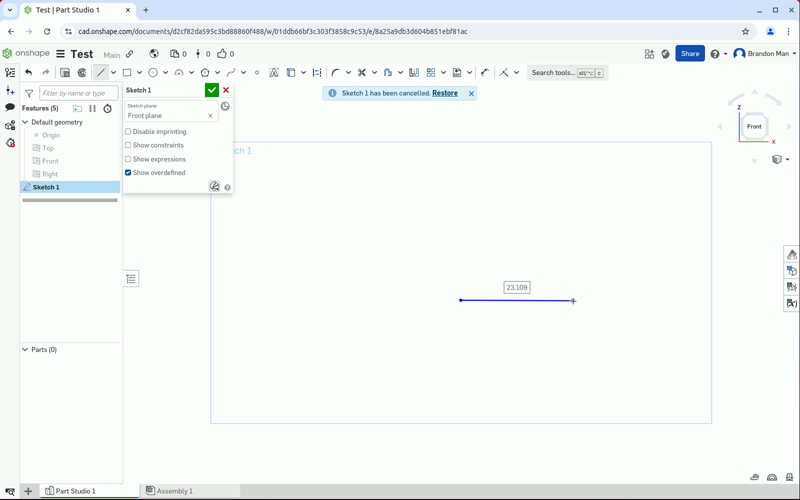
mouse_move(589, 300)
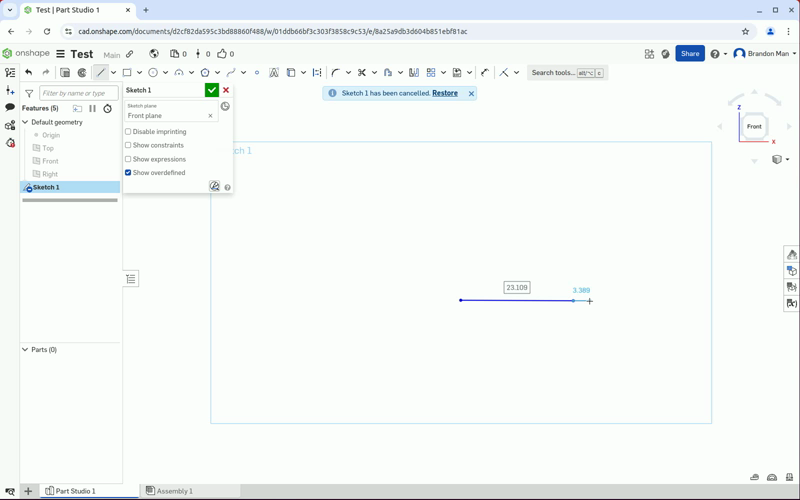
mouse_move(573, 282)
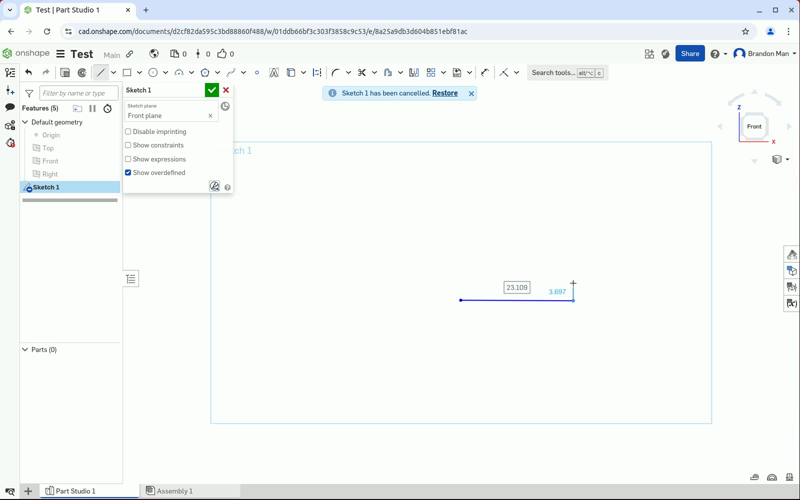
click(573, 282)
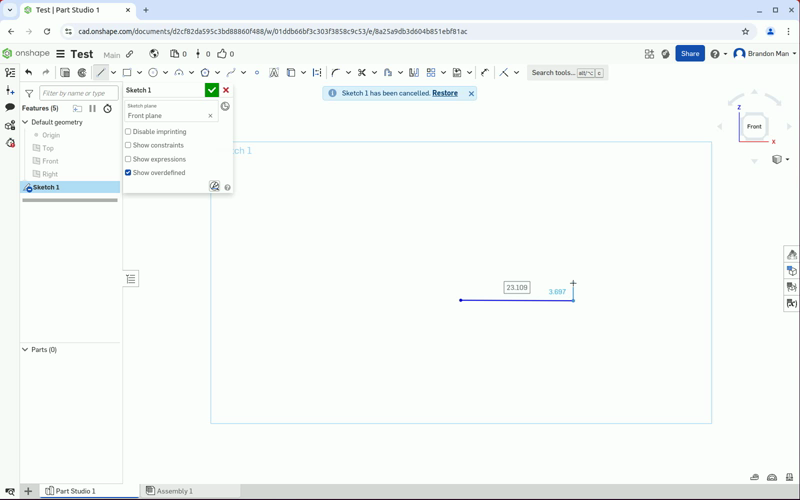
key_up(shift)
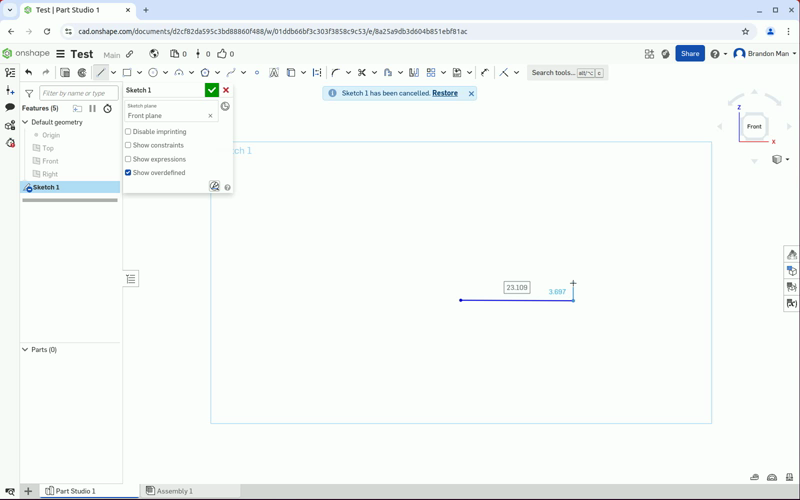
key_down(shift)
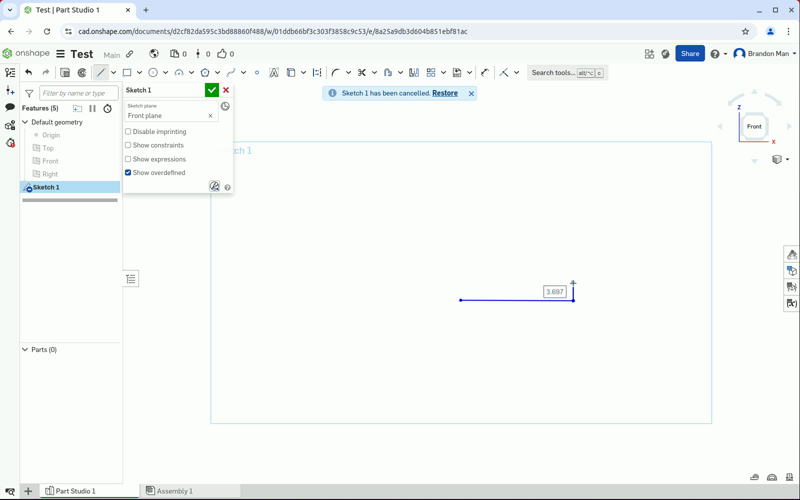
mouse_move(460, 282)
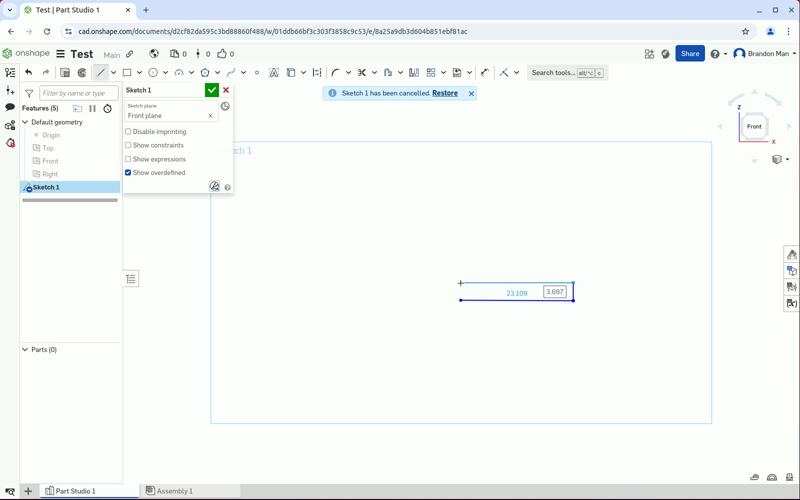
click(460, 282)
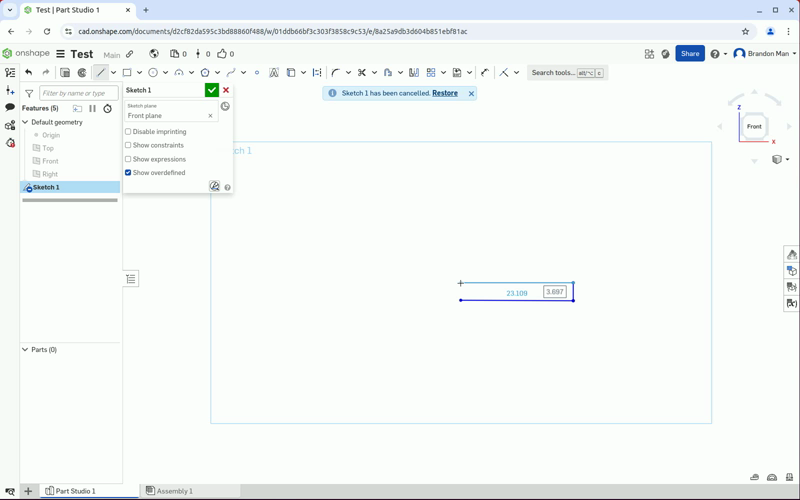
key_up(shift)
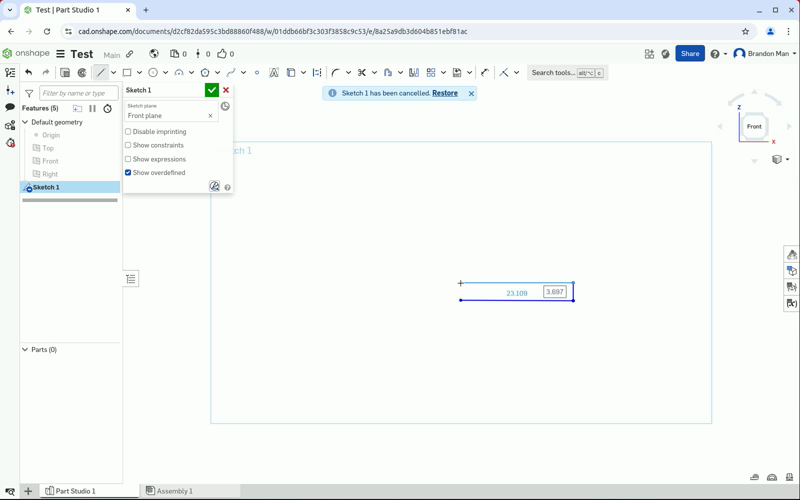
mouse_move(490, 282)
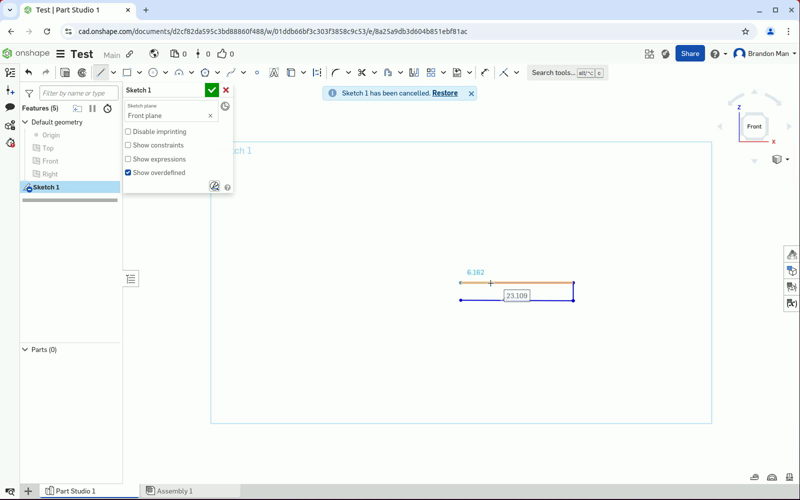
key_down(shift)
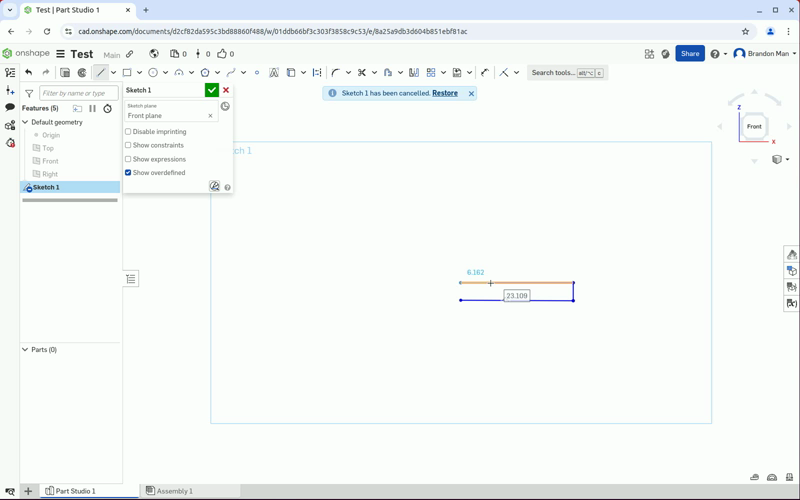
mouse_move(460, 300)
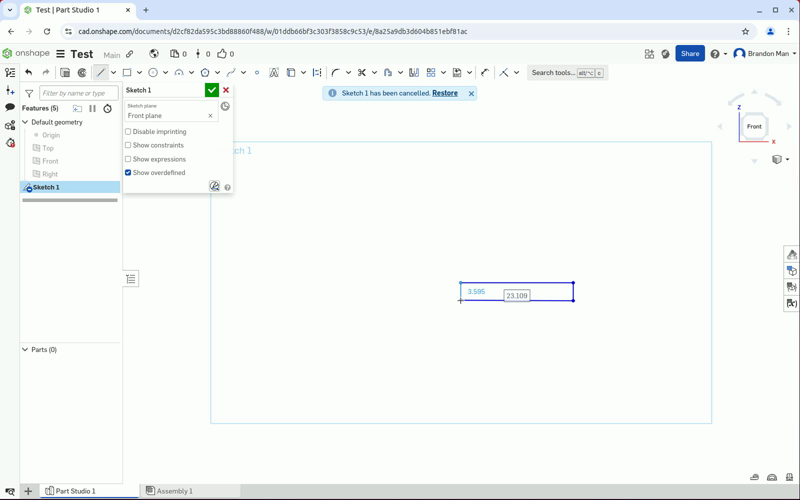
key_up(shift)
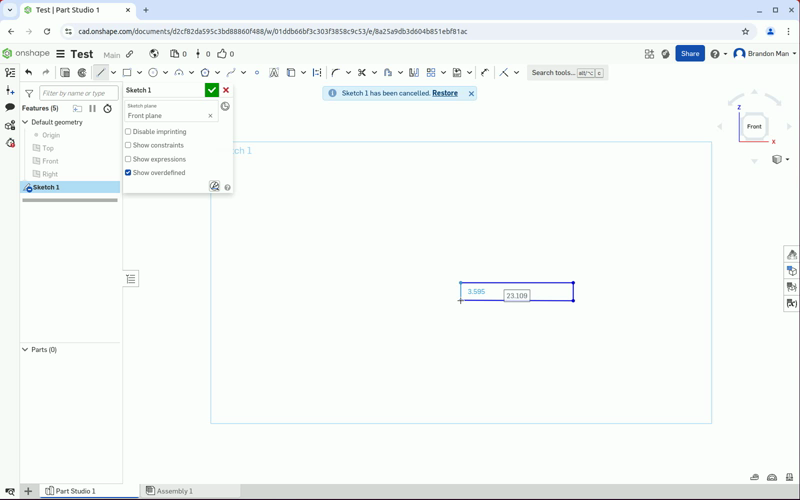
click(460, 300)
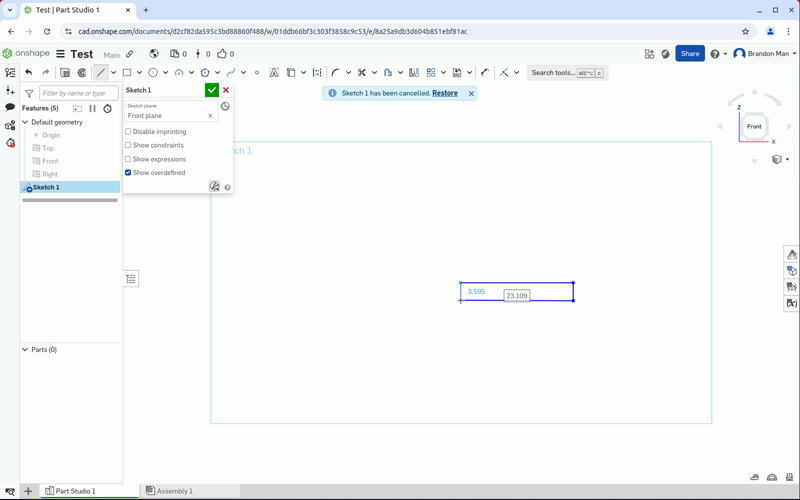
key(esc)
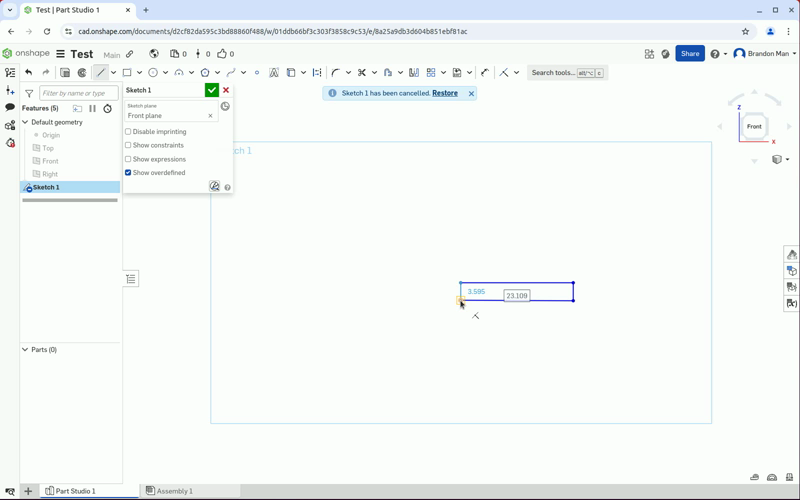
mouse_move(517, 298)
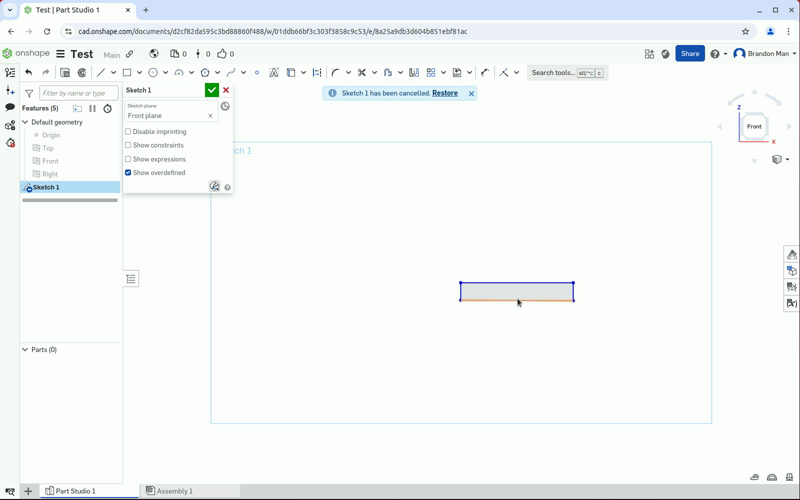
click(517, 298)
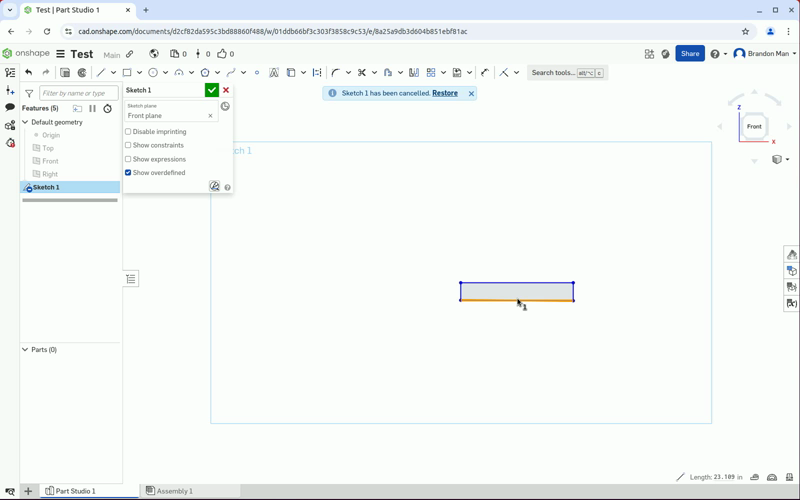
mouse_move(73, 352)
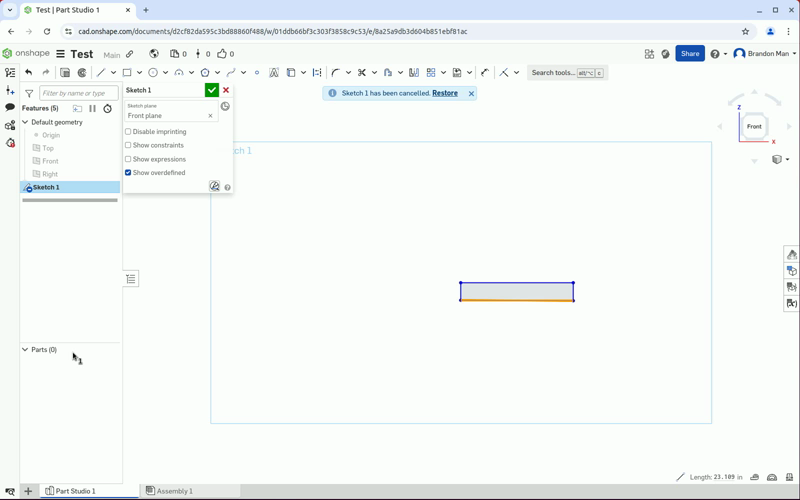
key(shift+y)
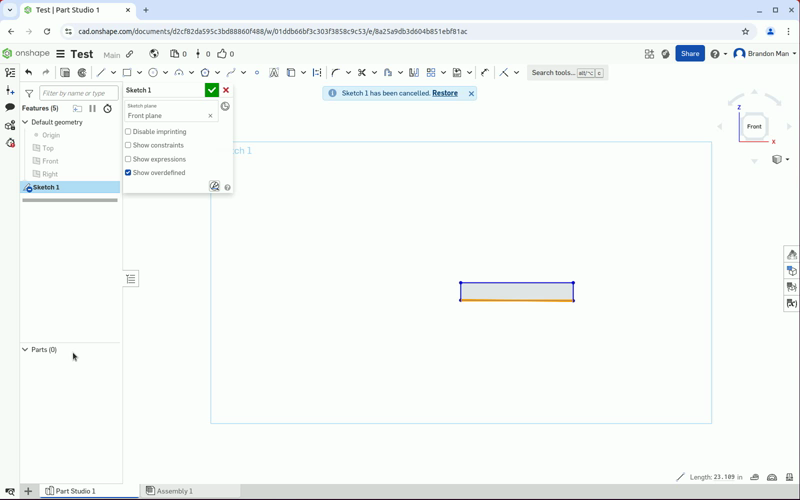
key(shift+e)
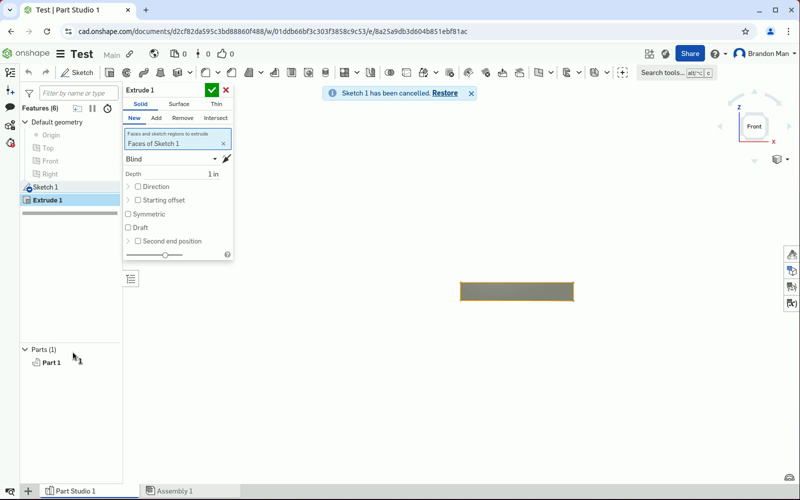
mouse_move(143, 106)
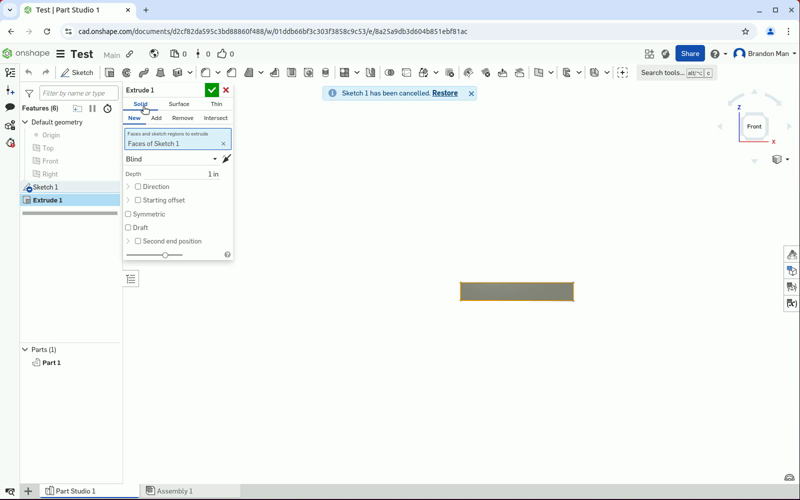
click(143, 106)
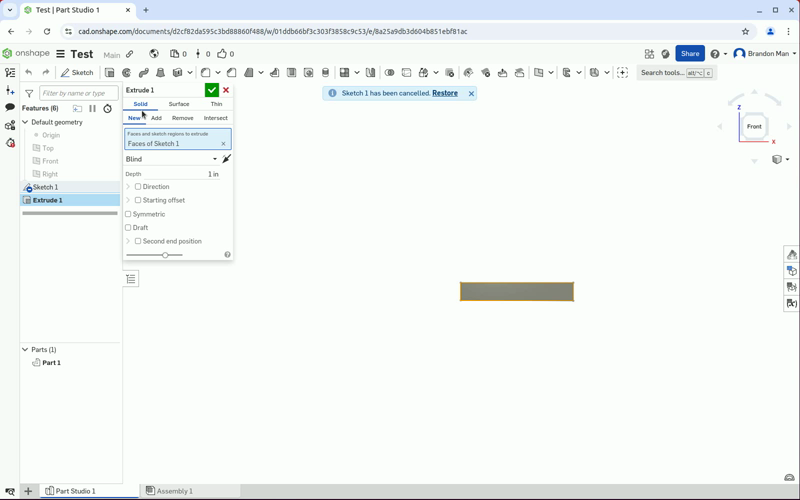
mouse_move(137, 120)
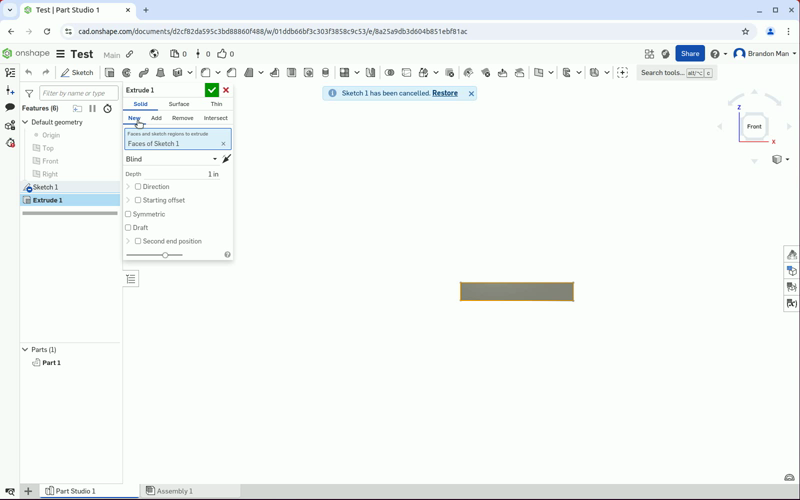
click(137, 120)
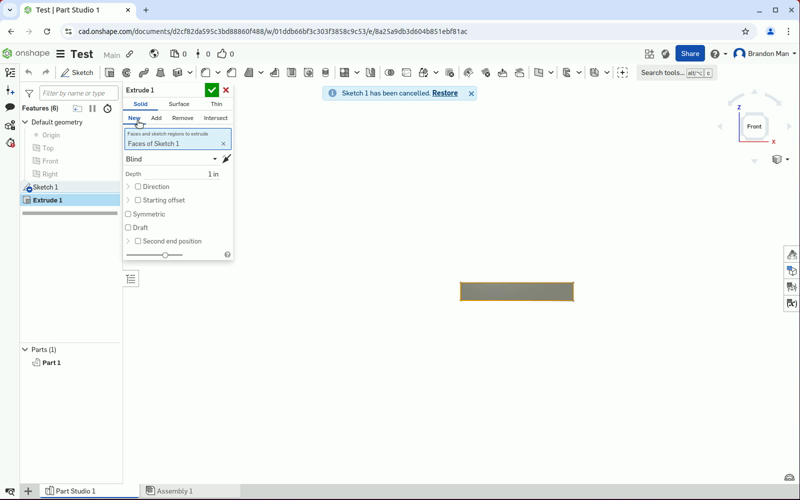
key(tab, 4)
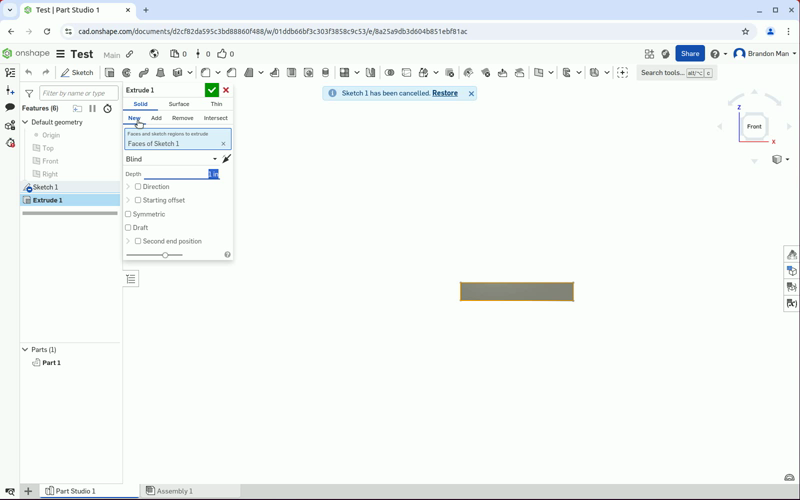
text(1.444)
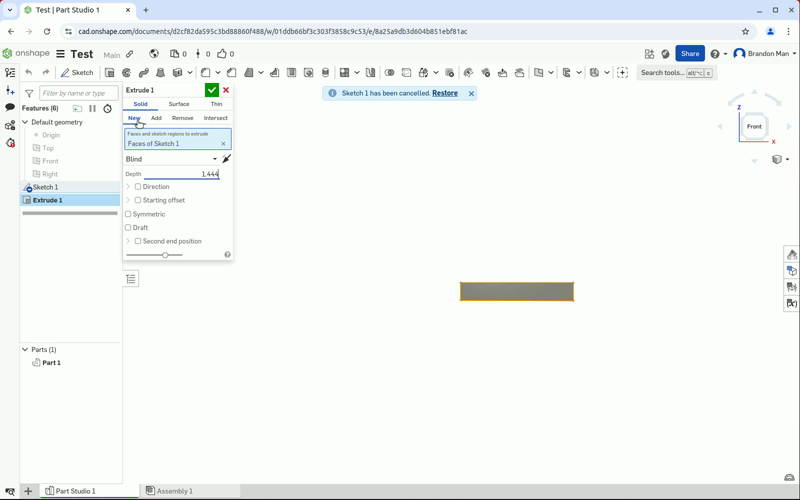
key(enter)
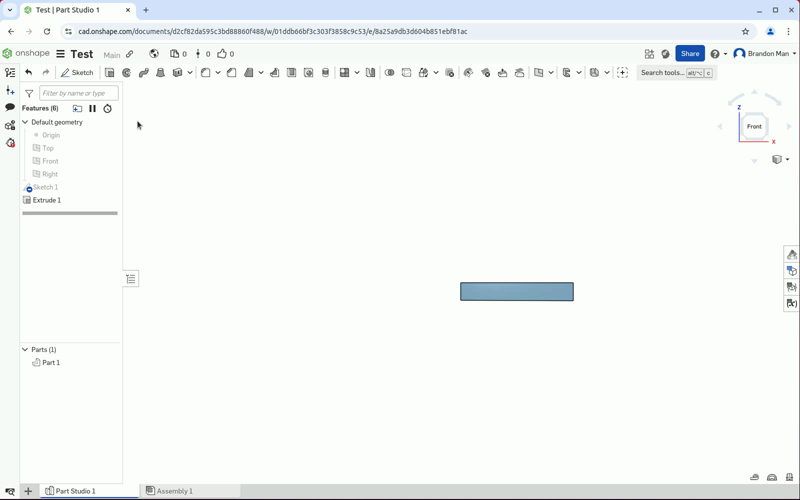
key(shift+h)
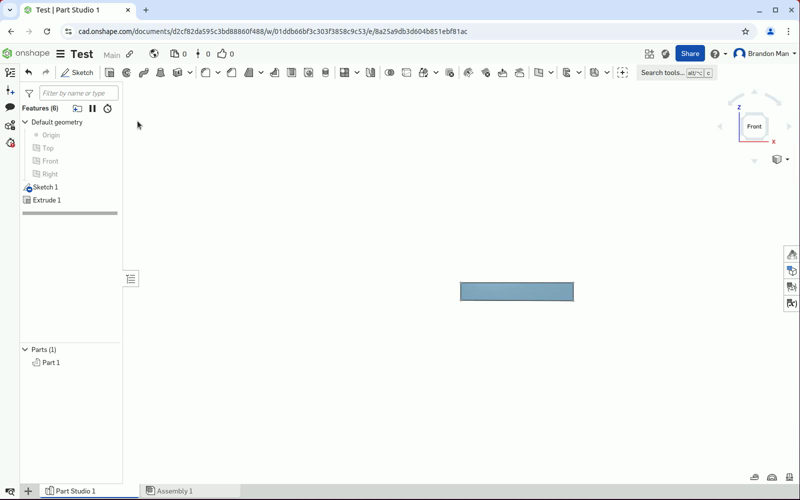
key(shift+h)
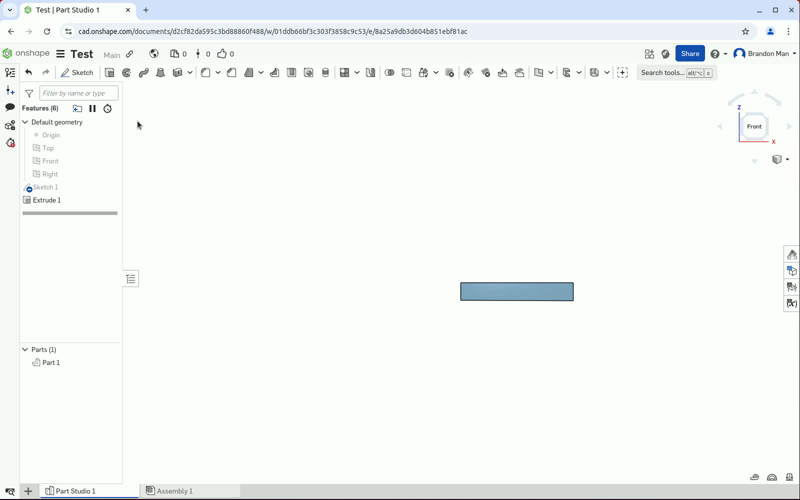
mouse_move(73, 189)
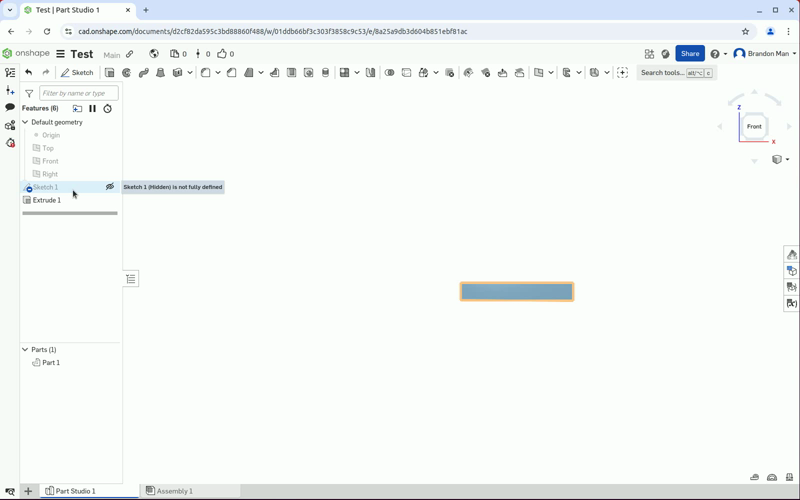
click(73, 189)
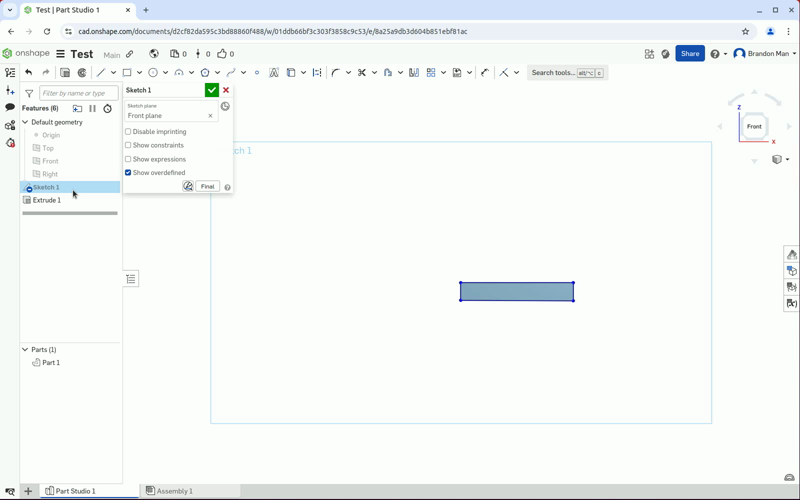
mouse_move(229, 92)
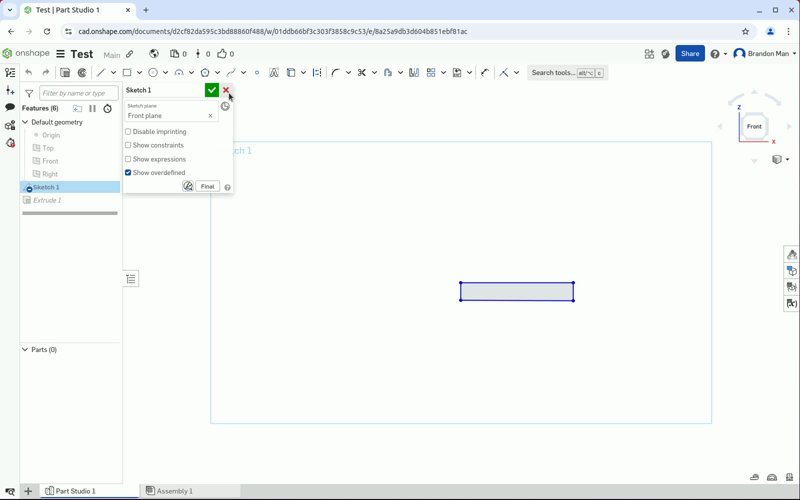
click(229, 92)
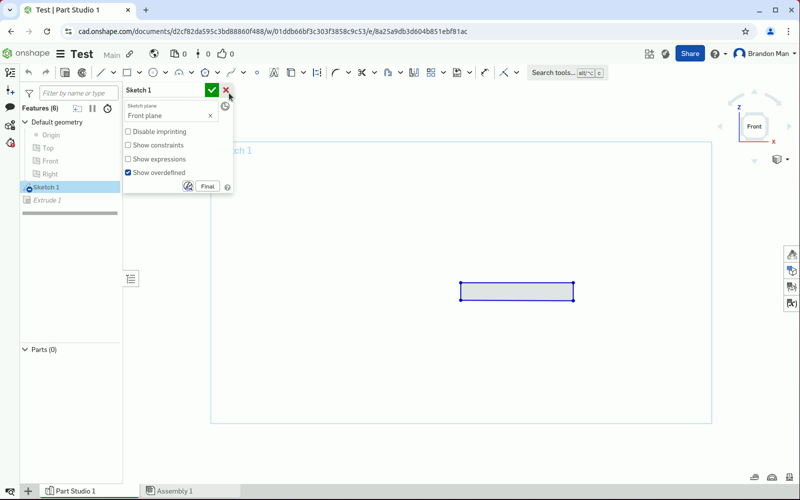
key(shift+s)
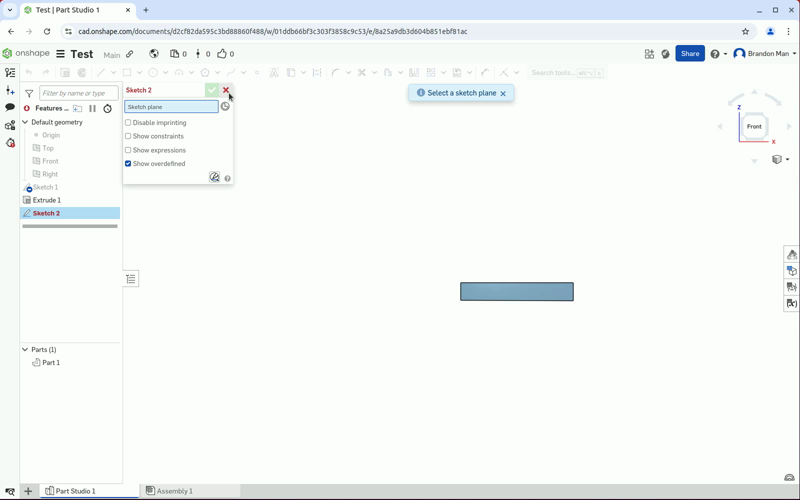
mouse_move(73, 163)
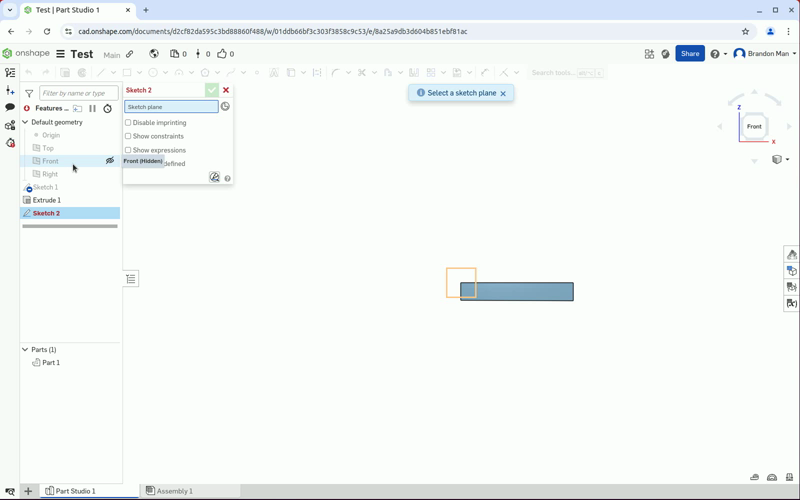
click(73, 163)
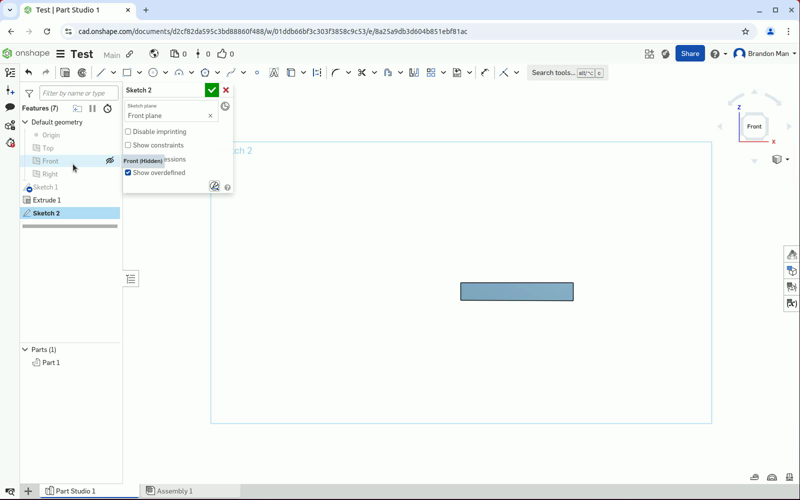
mouse_move(73, 352)
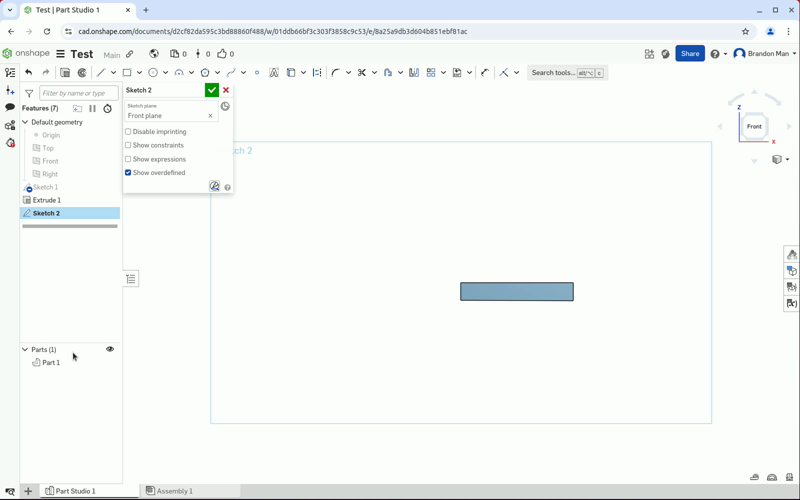
key(y)
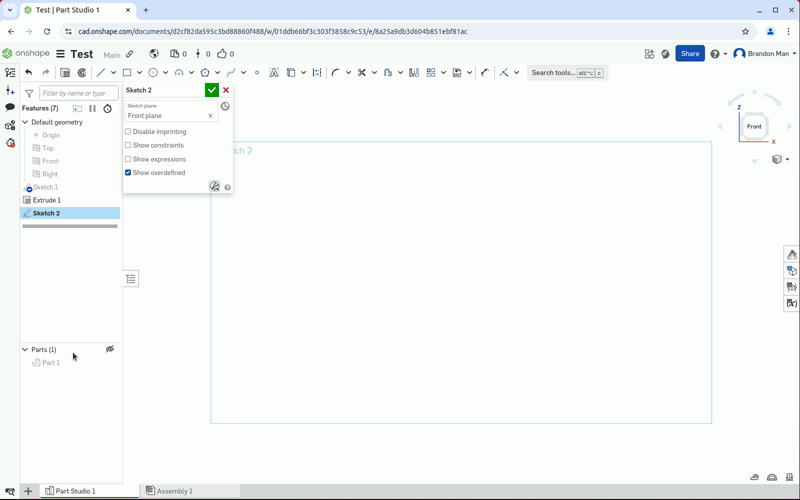
key(l)
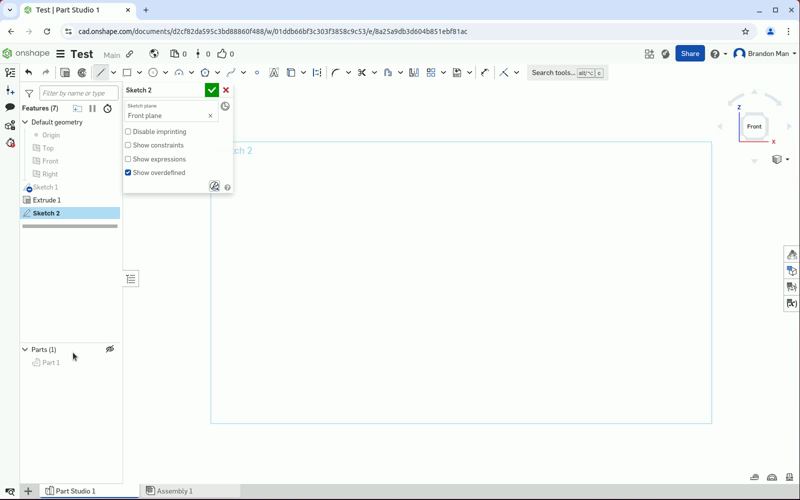
key_down(shift)
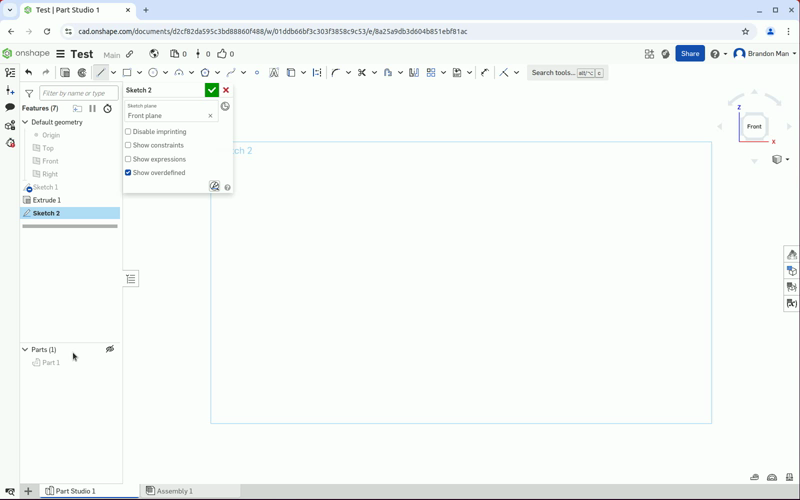
mouse_move(460, 259)
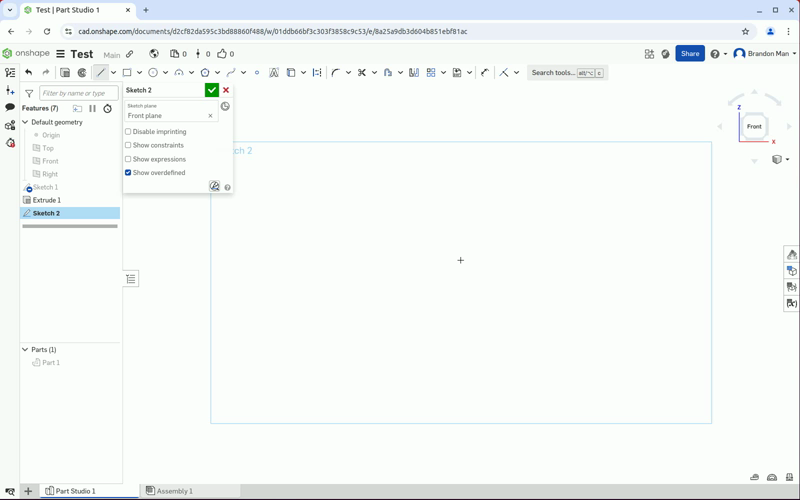
click(460, 259)
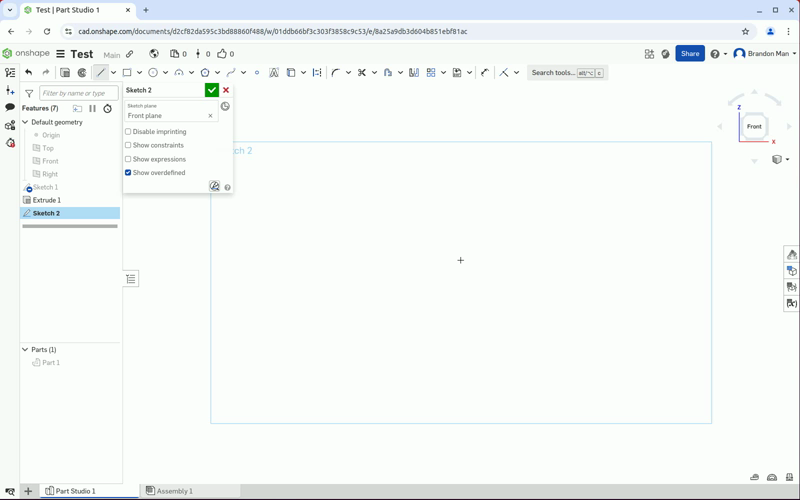
key_up(shift)
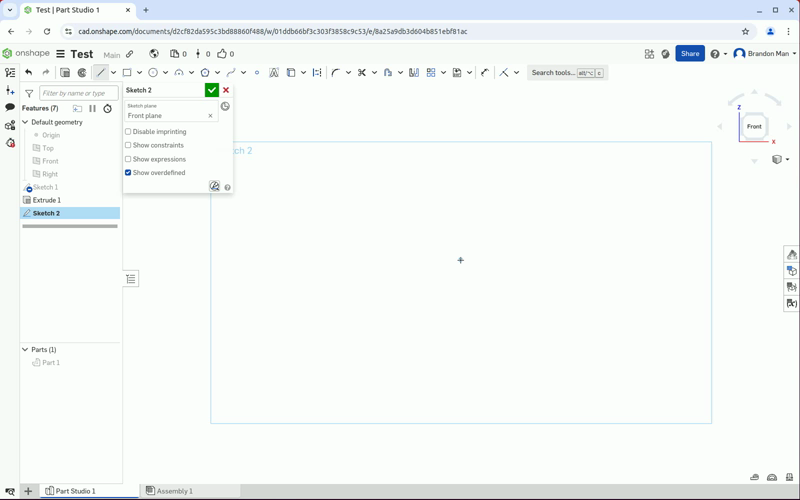
key_down(shift)
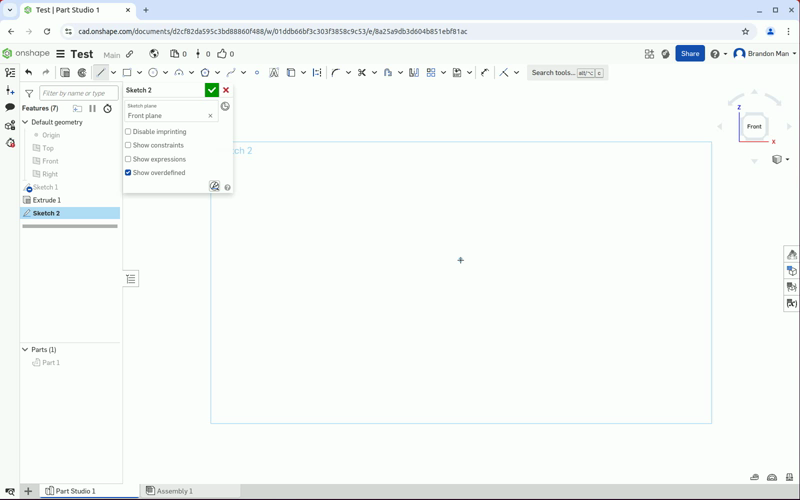
mouse_move(490, 259)
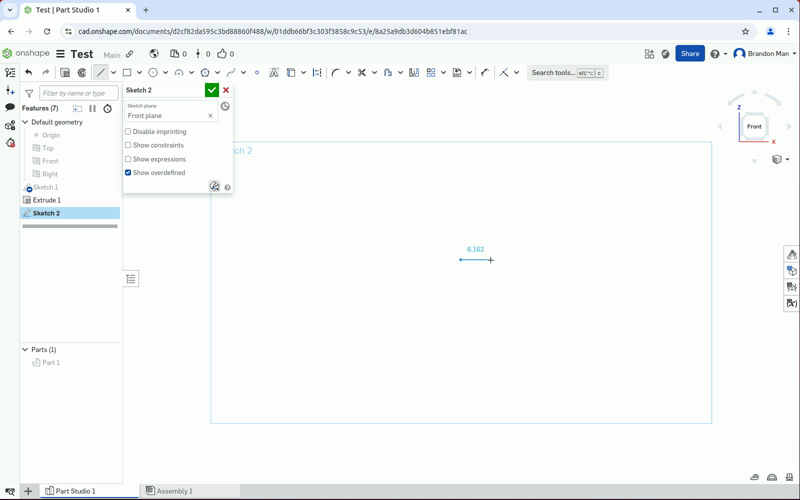
mouse_move(479, 259)
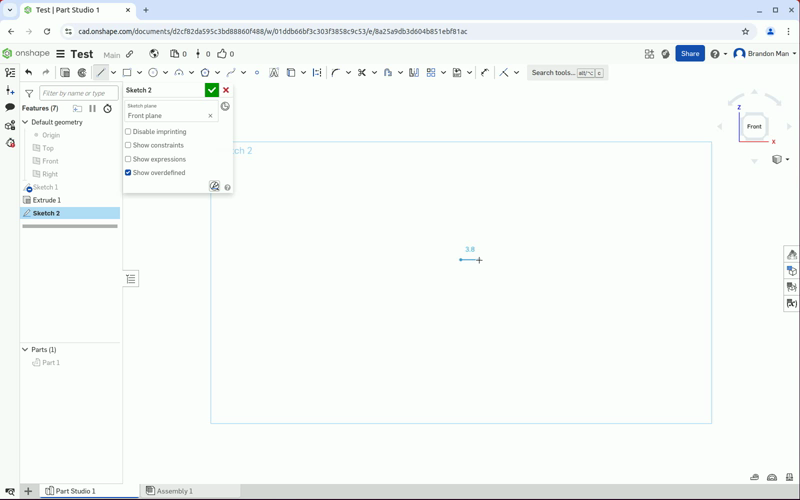
click(479, 259)
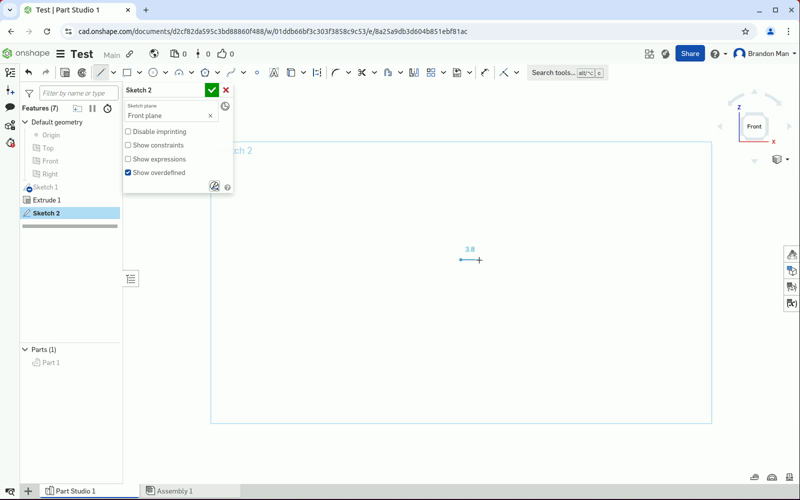
key_up(shift)
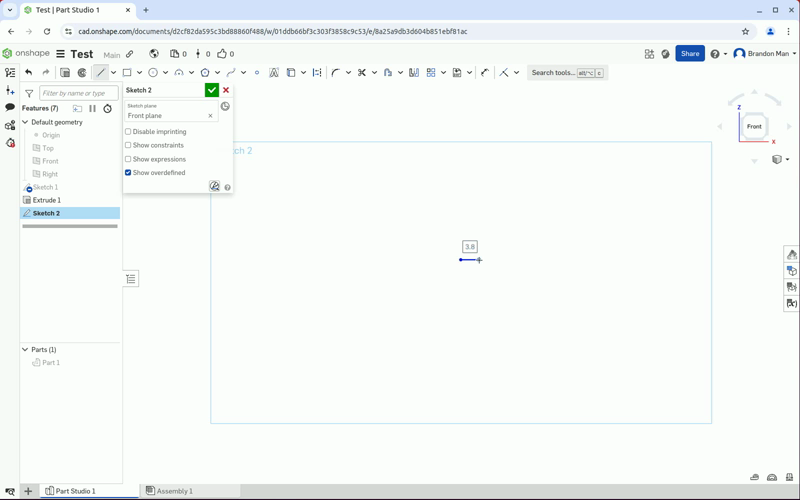
key_down(shift)
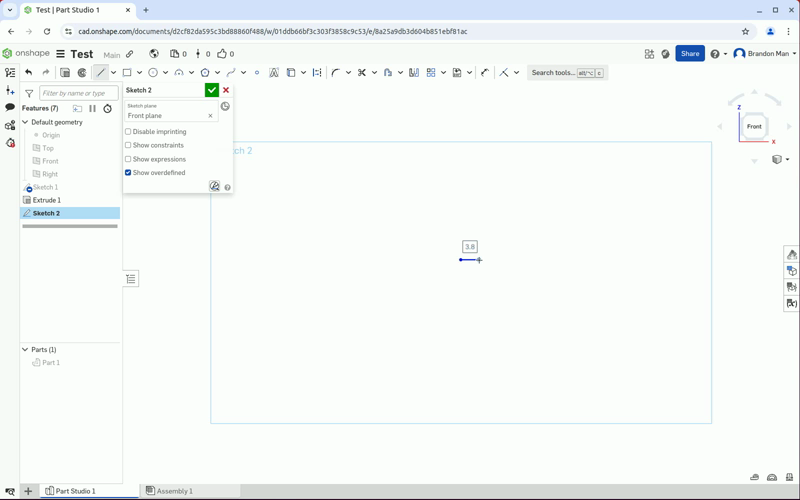
mouse_move(509, 259)
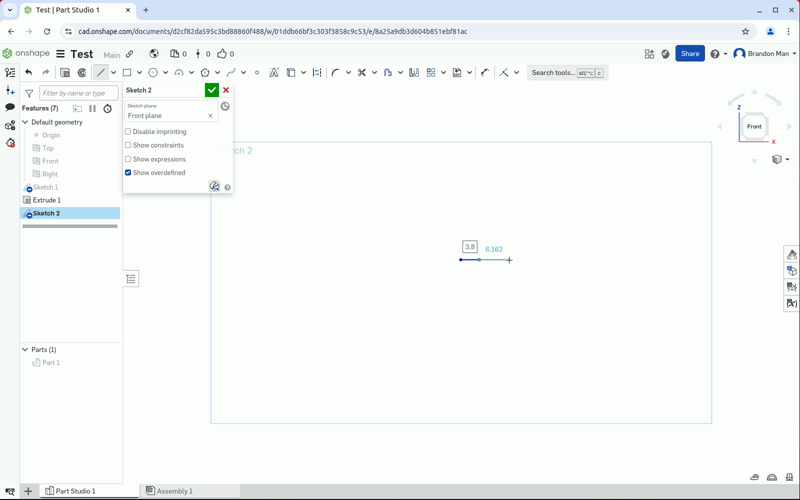
mouse_move(479, 248)
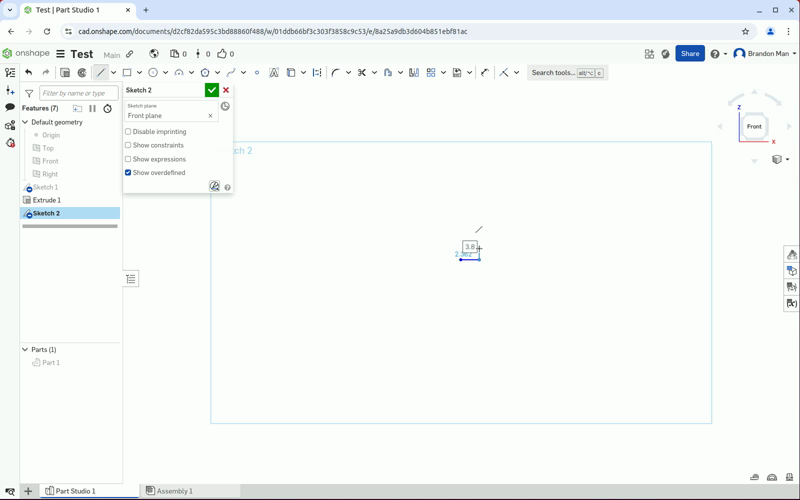
click(479, 248)
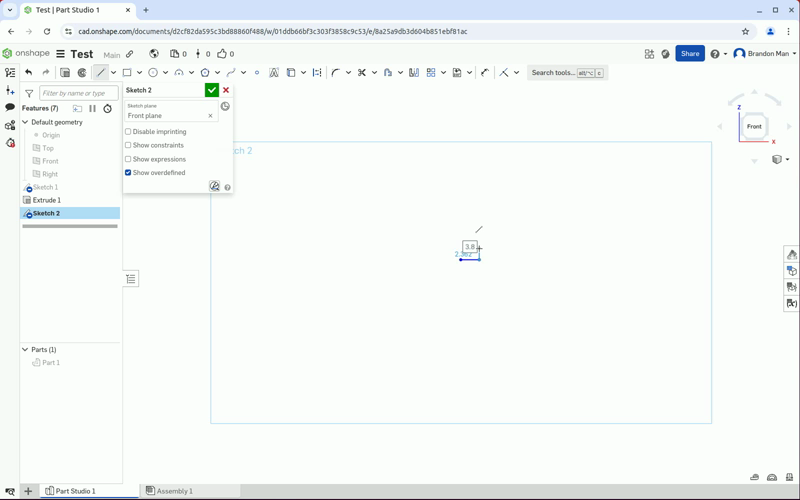
key_up(shift)
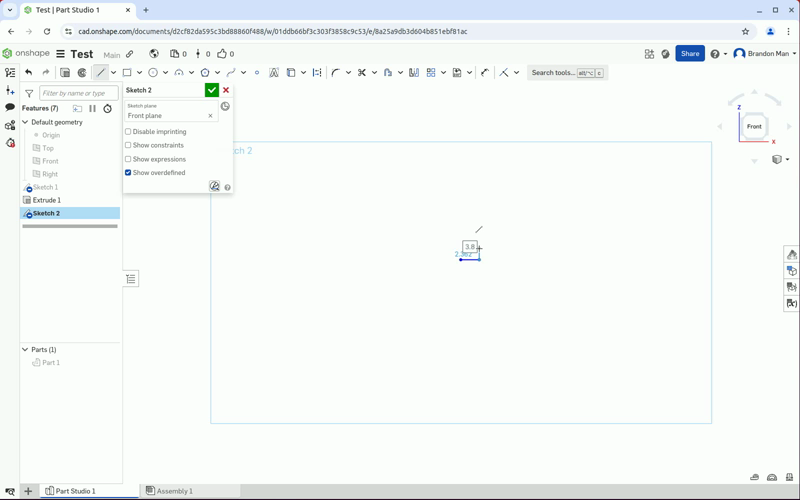
key_down(shift)
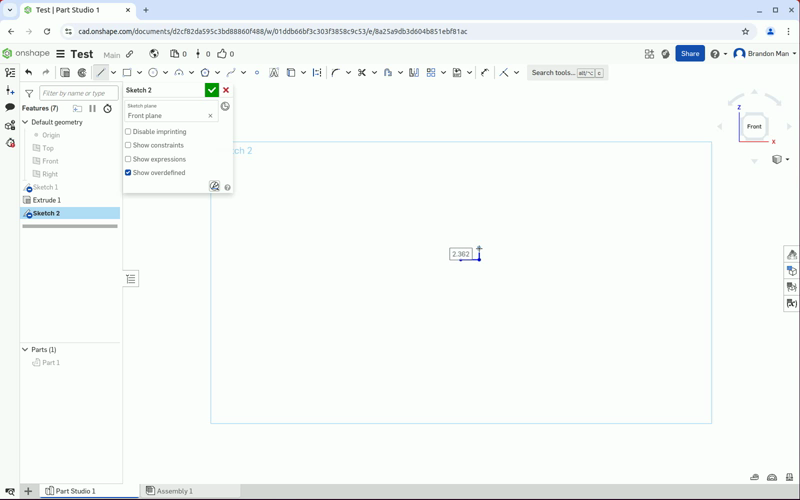
mouse_move(509, 248)
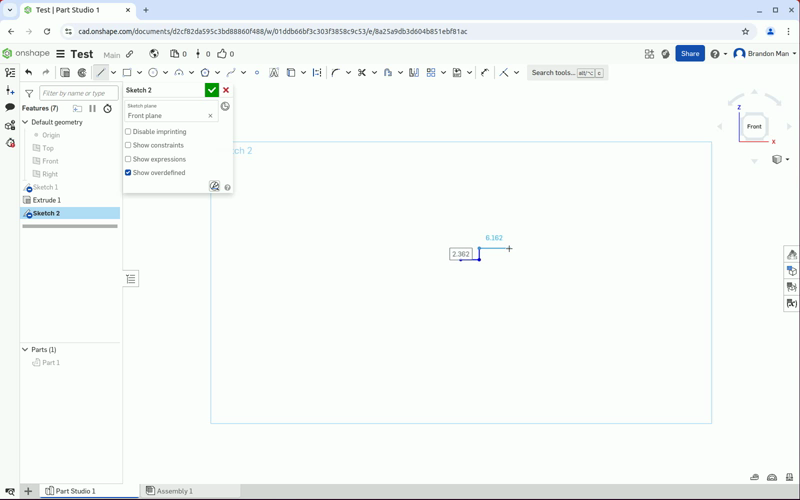
mouse_move(460, 248)
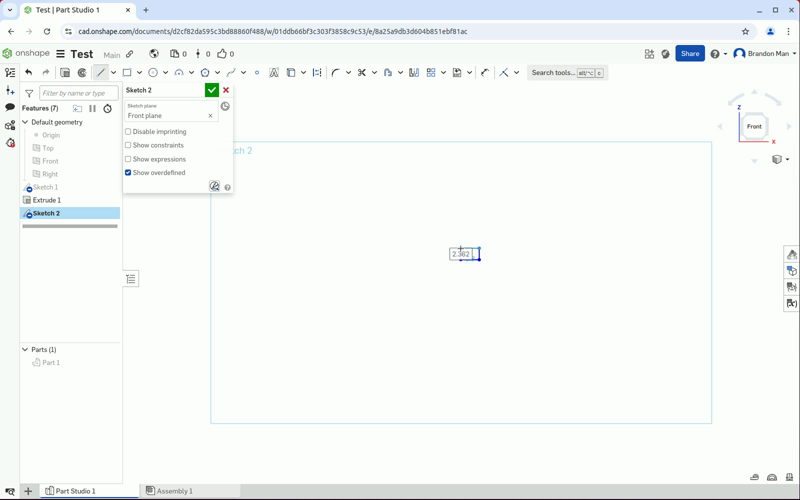
click(460, 248)
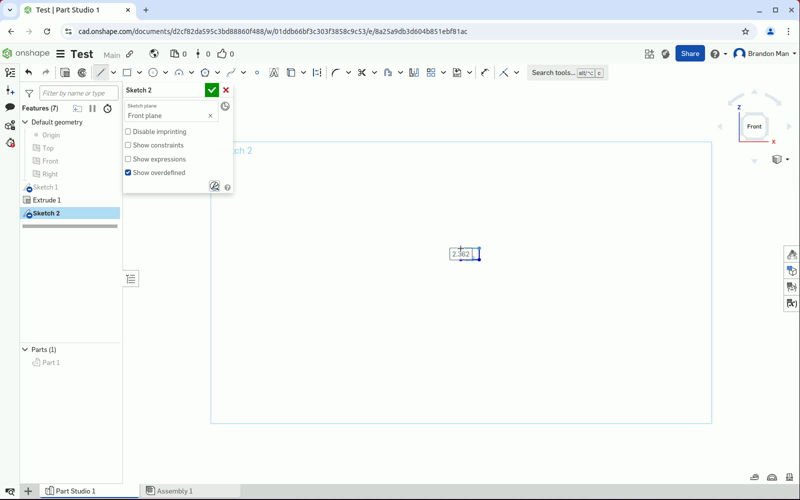
key_up(shift)
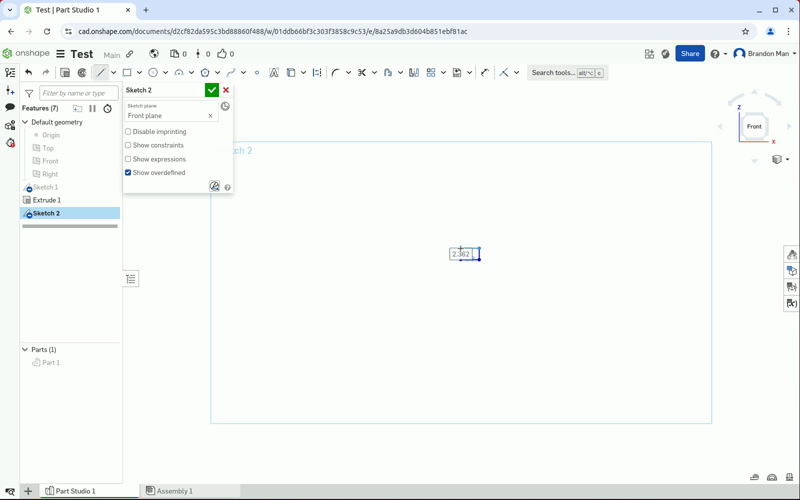
mouse_move(490, 248)
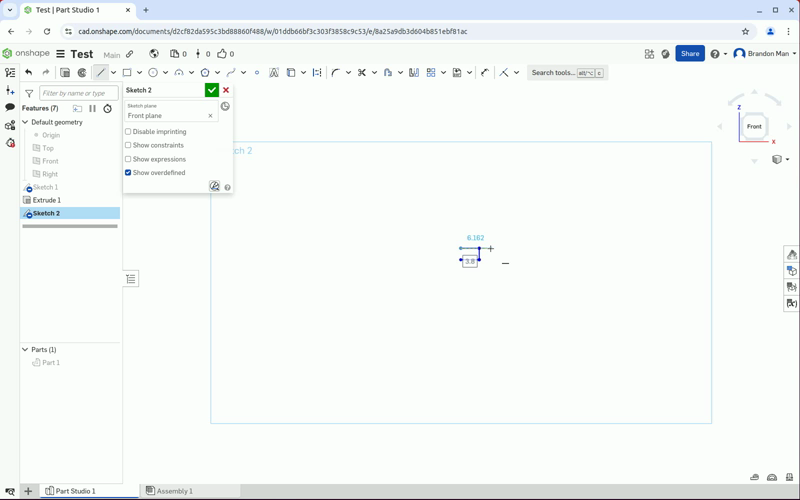
key_down(shift)
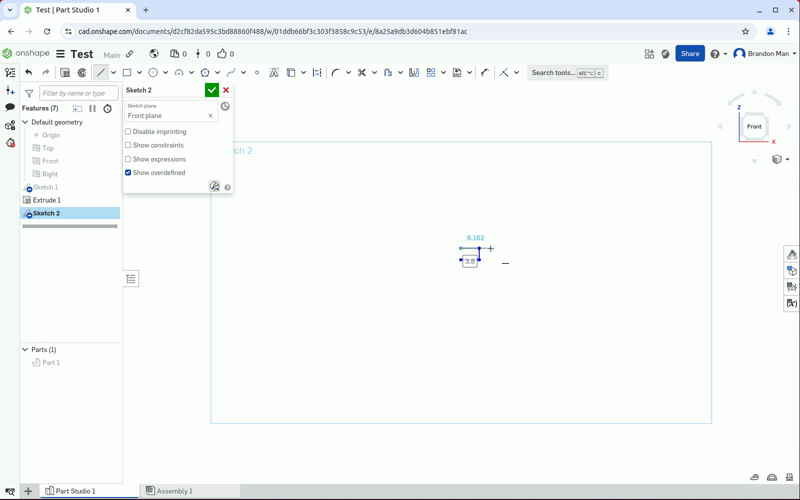
mouse_move(460, 259)
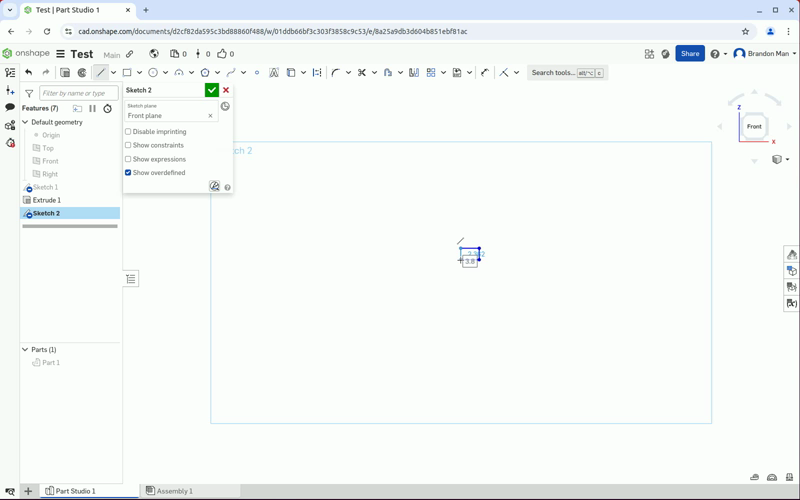
key_up(shift)
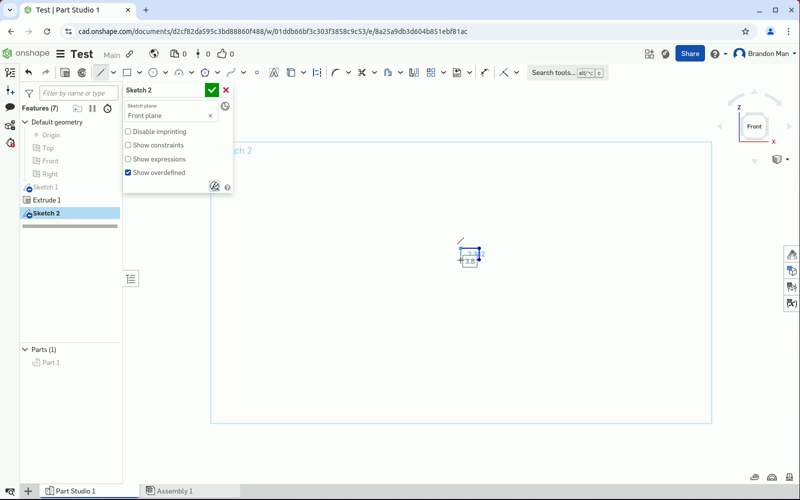
click(460, 259)
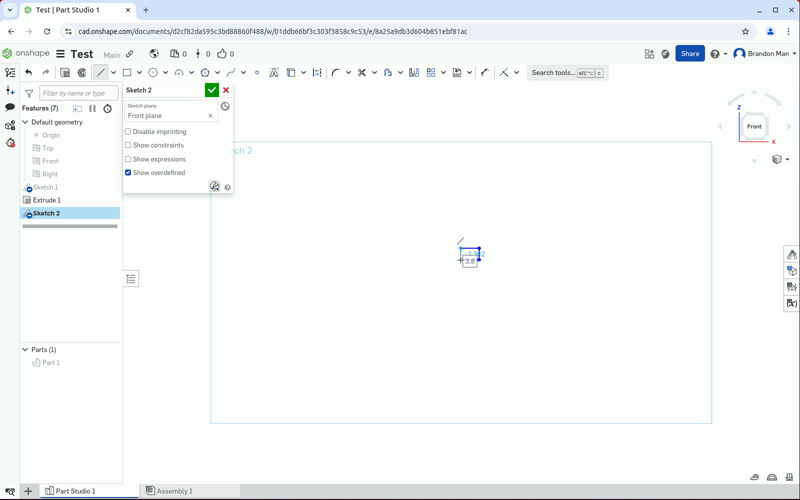
key(esc)
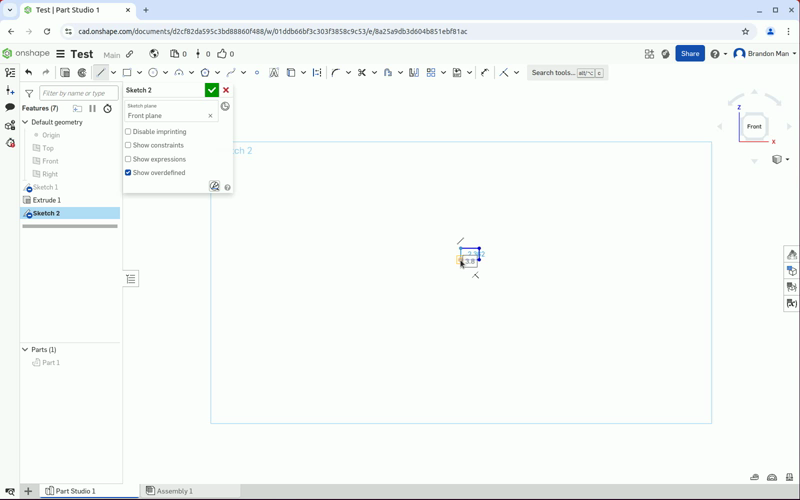
mouse_move(463, 254)
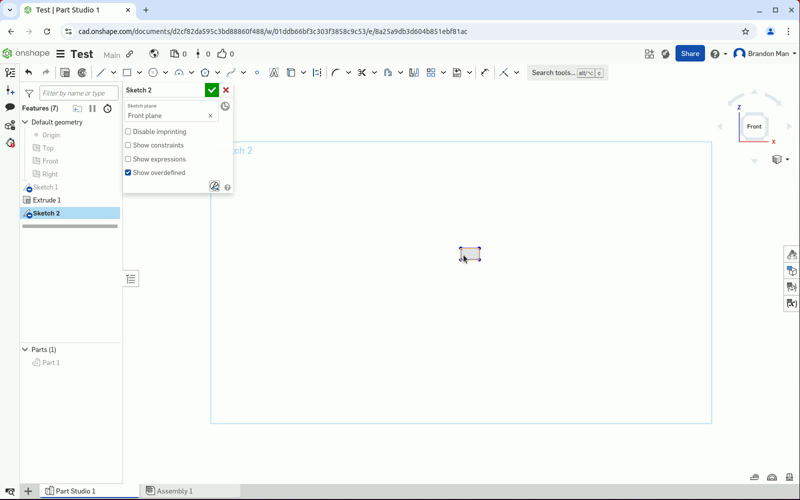
scroll(6)
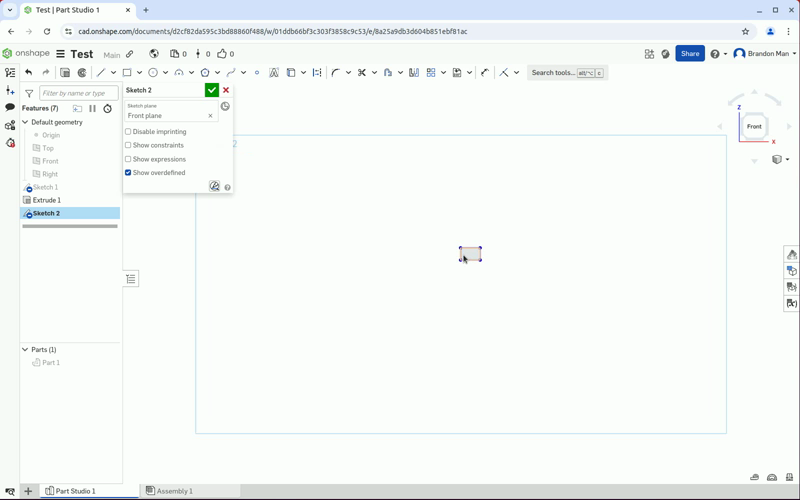
scroll(6)
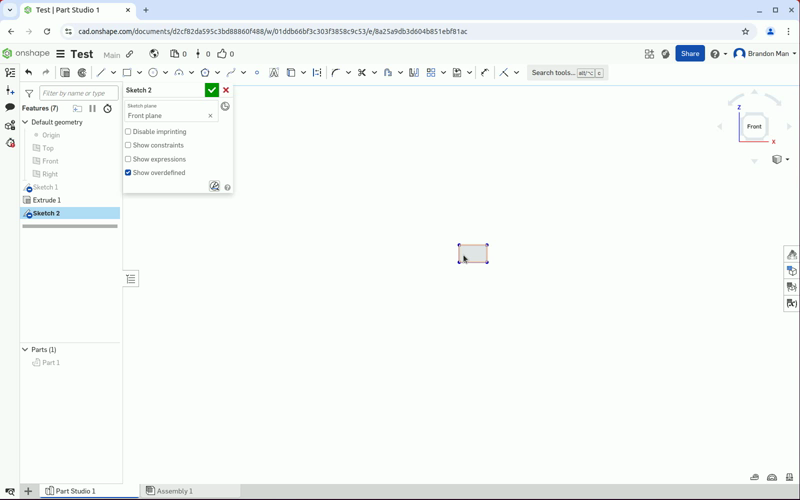
scroll(6)
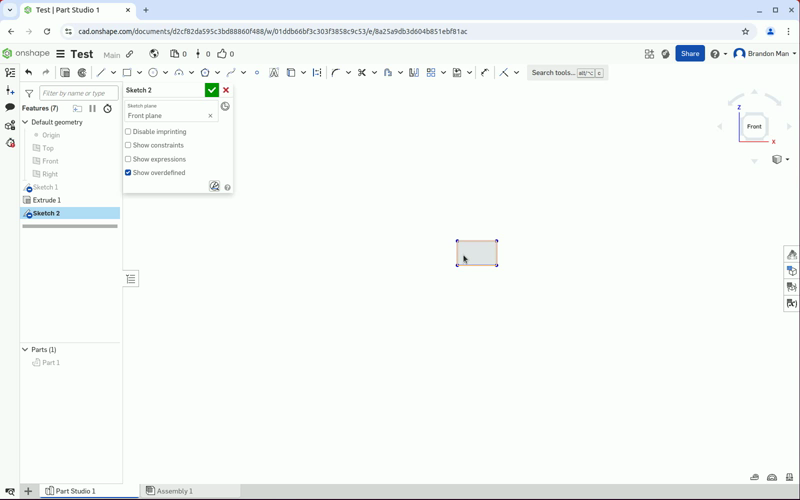
scroll(6)
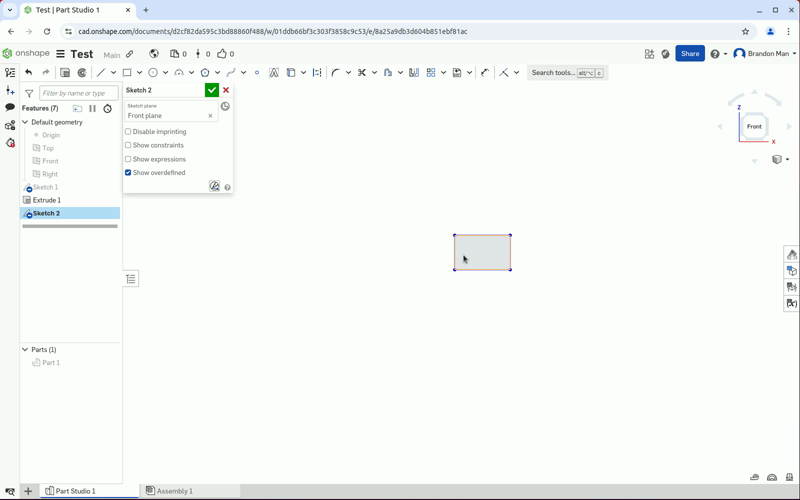
scroll(6)
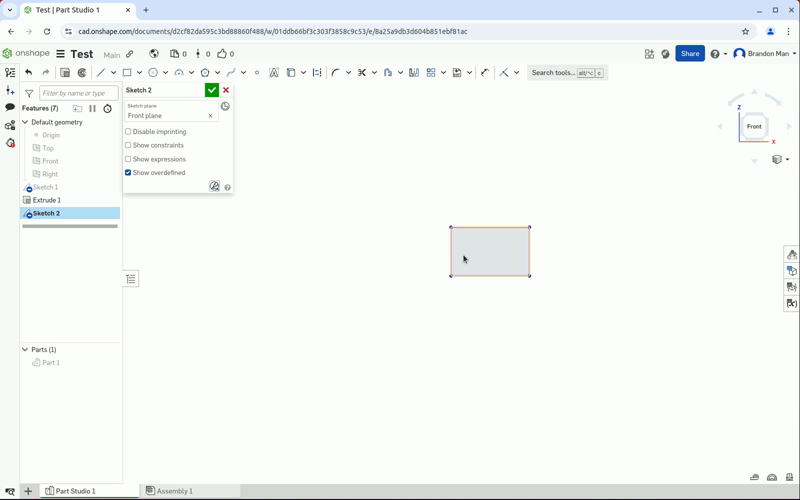
scroll(6)
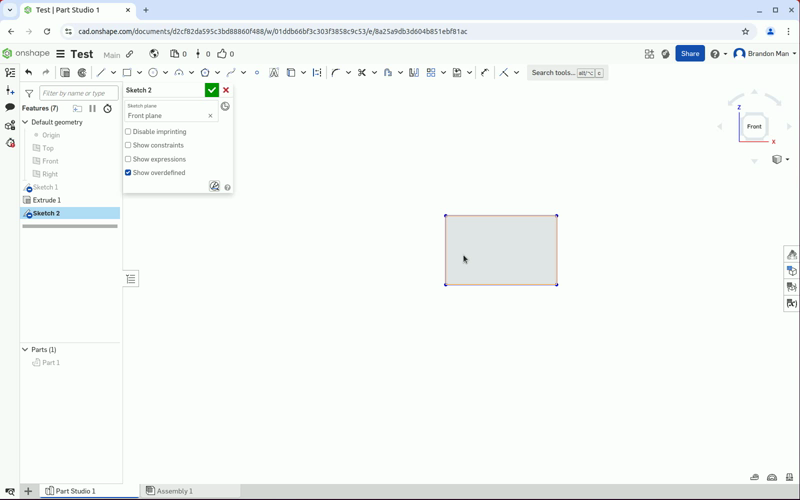
scroll(6)
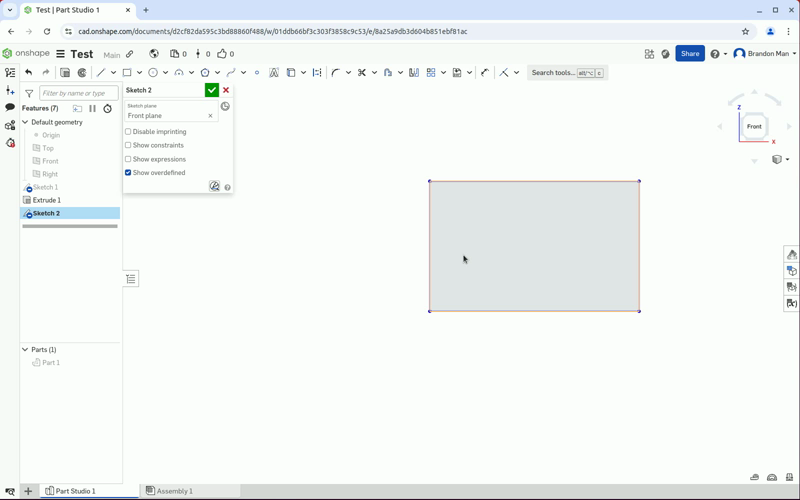
click(463, 254)
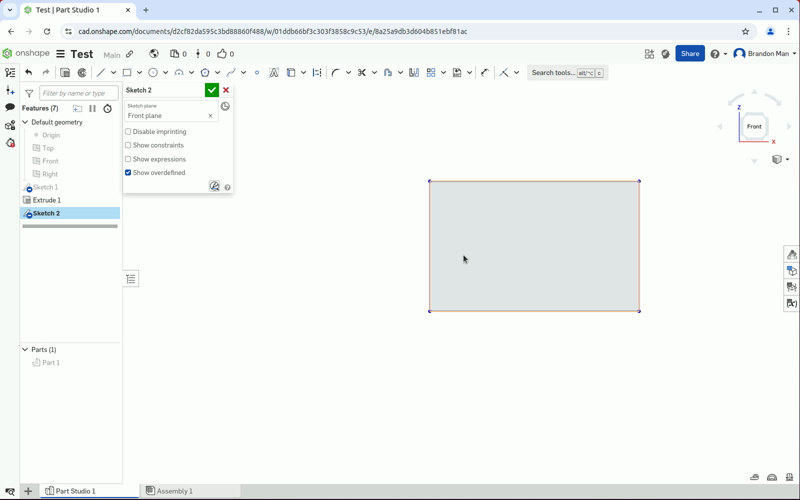
scroll(-6)
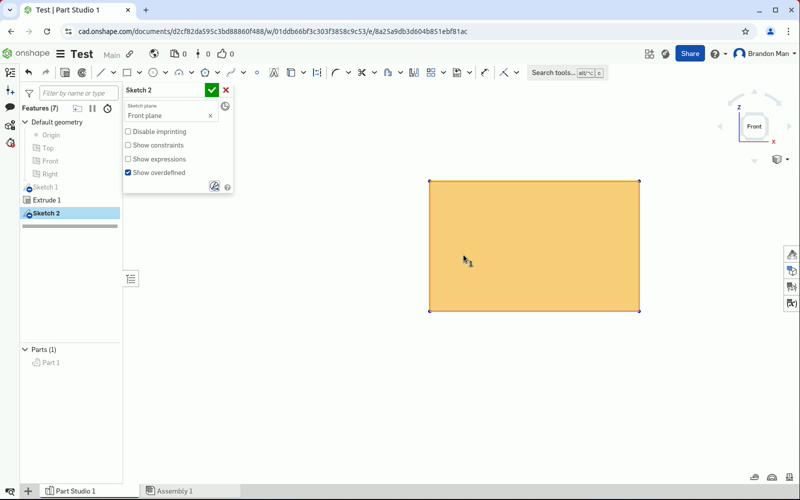
scroll(-6)
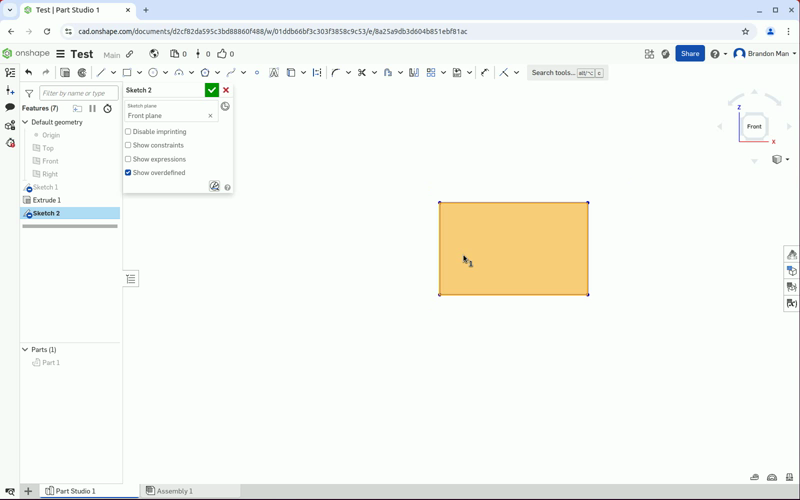
scroll(-6)
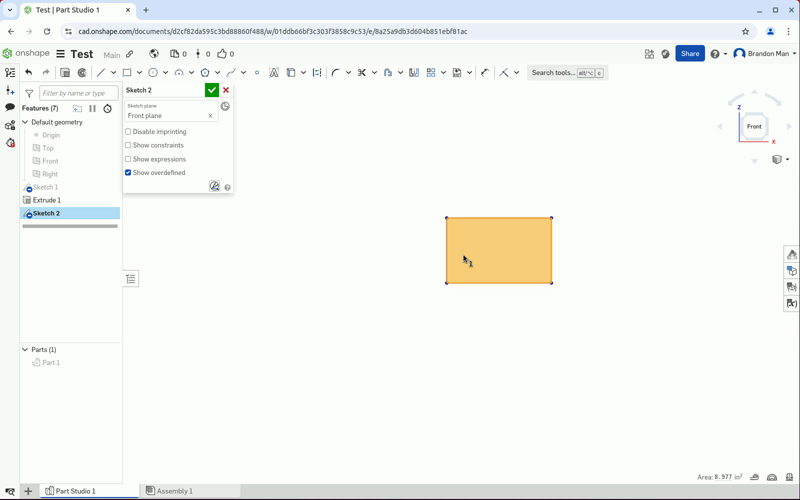
scroll(-6)
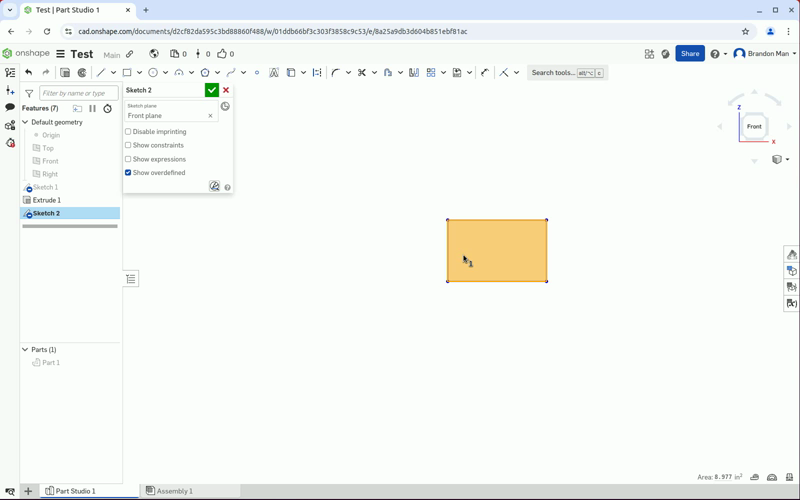
scroll(-6)
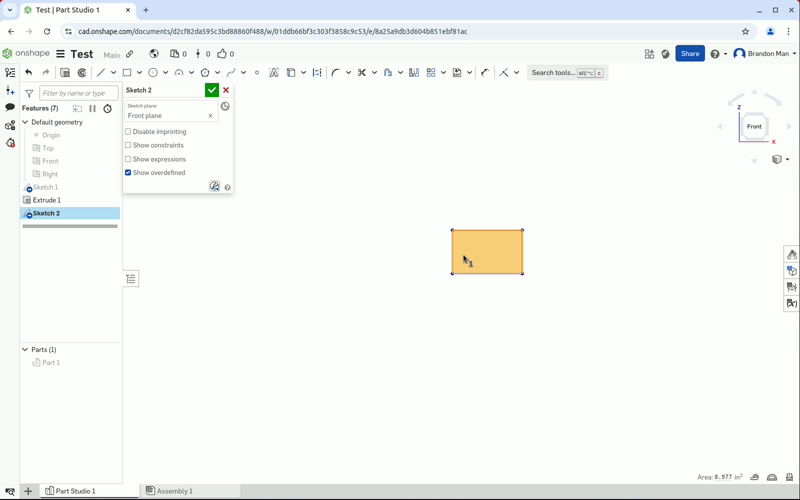
scroll(-6)
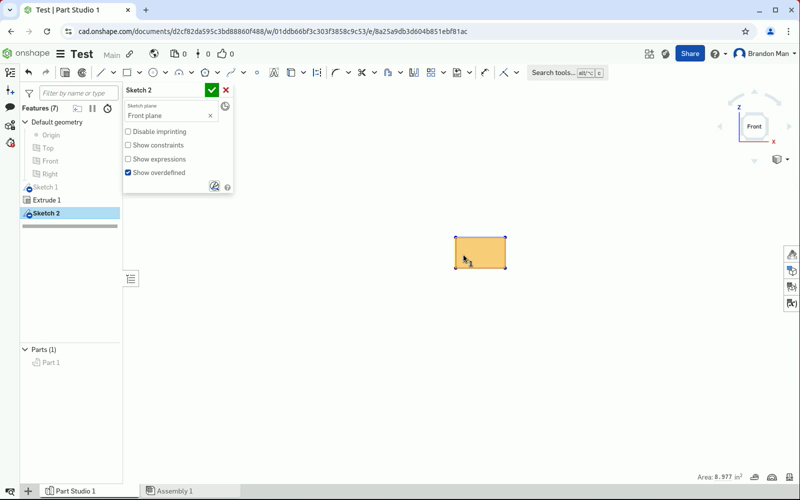
scroll(-6)
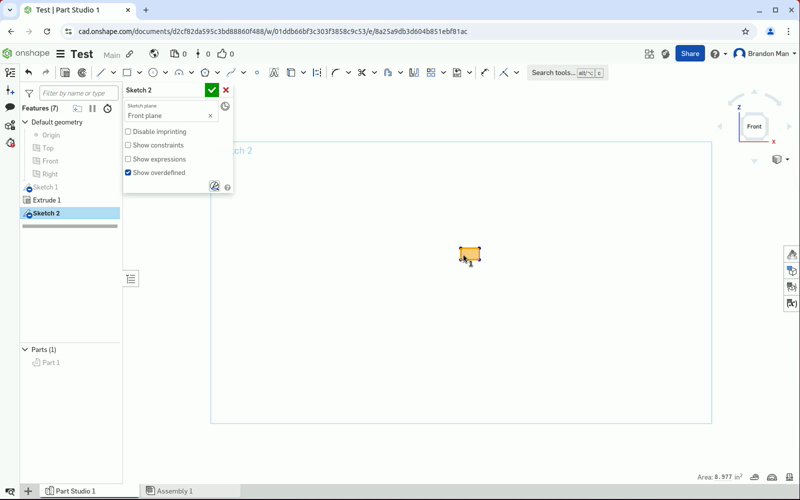
mouse_move(73, 352)
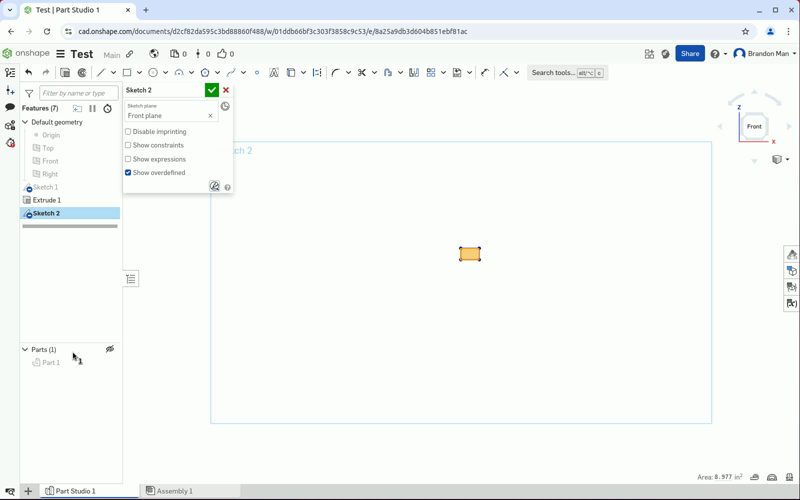
key(shift+y)
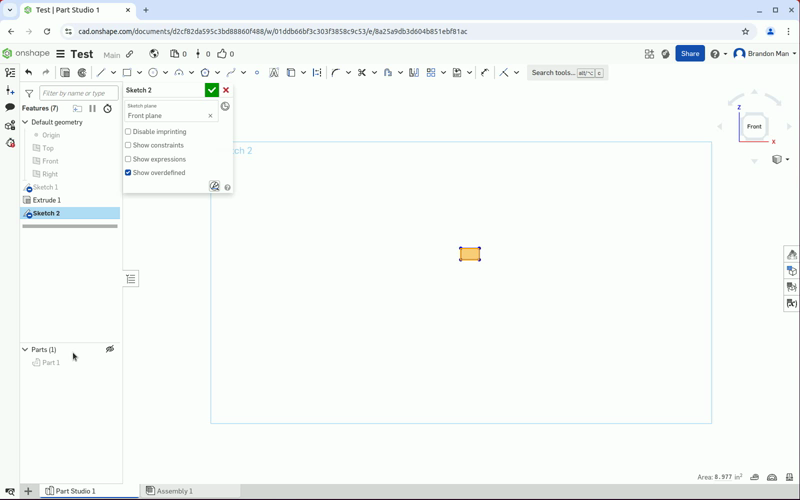
key(shift+e)
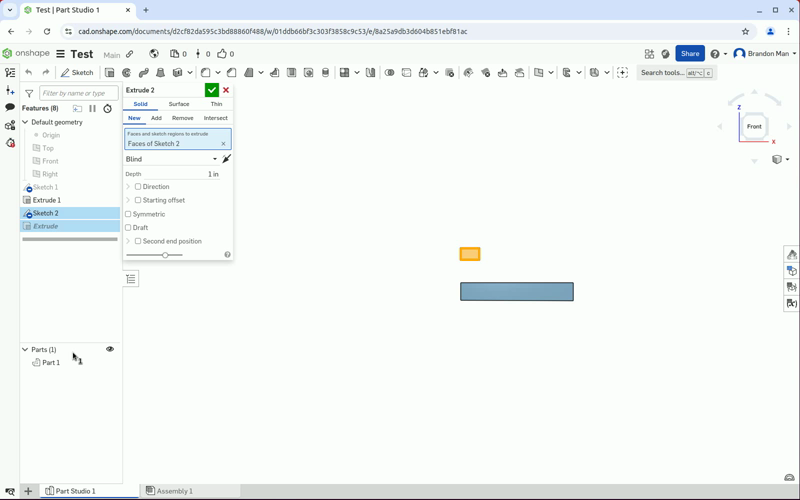
mouse_move(143, 106)
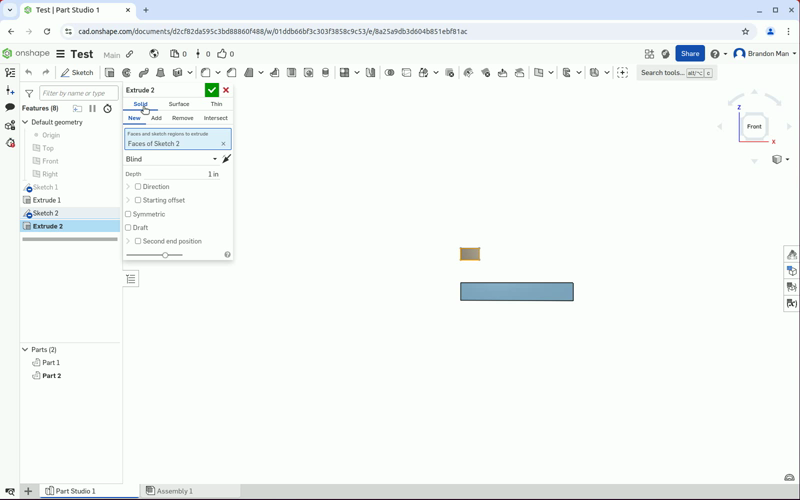
click(143, 106)
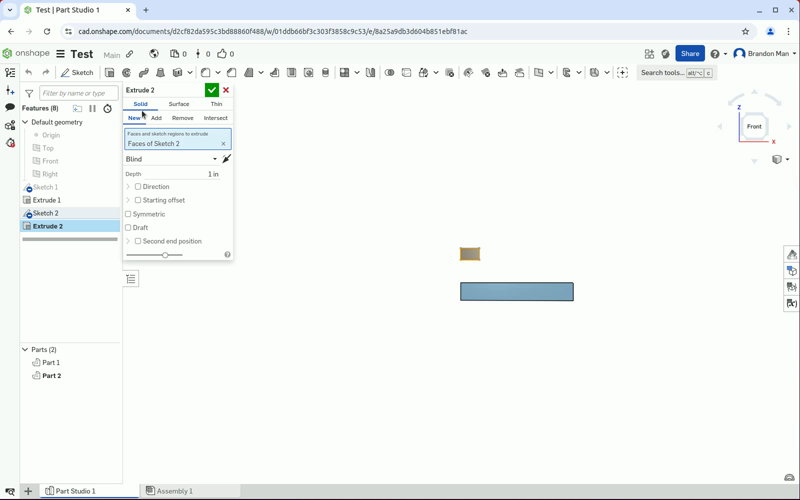
mouse_move(137, 120)
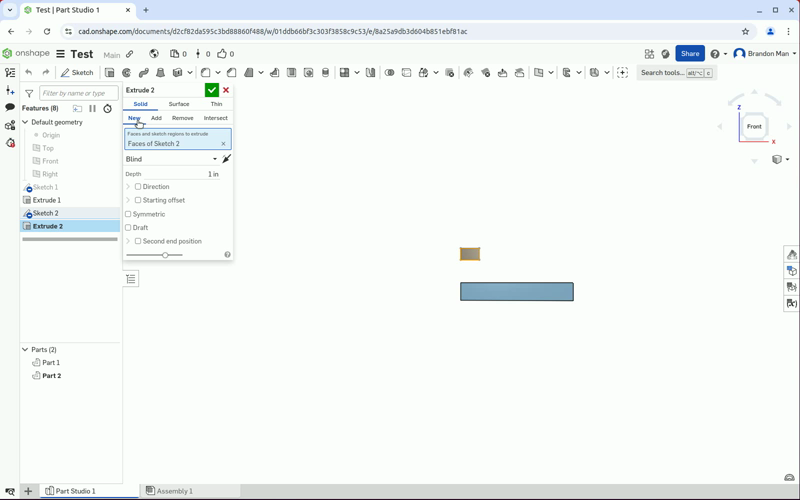
click(137, 120)
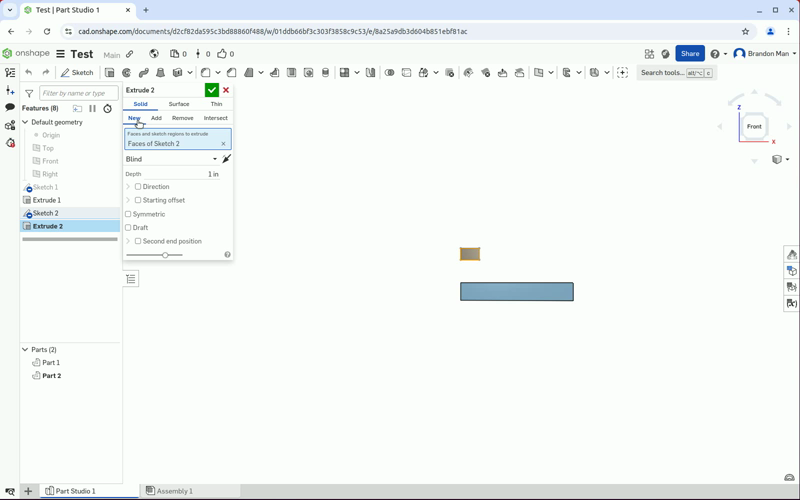
key(tab, 4)
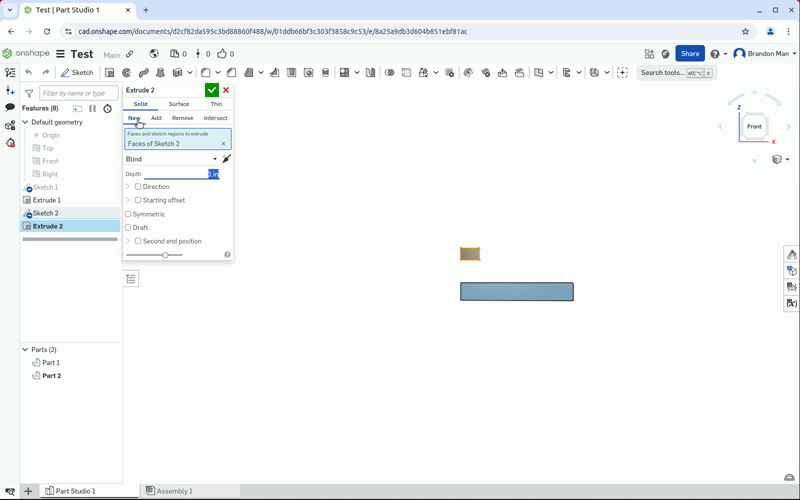
text(1.926)
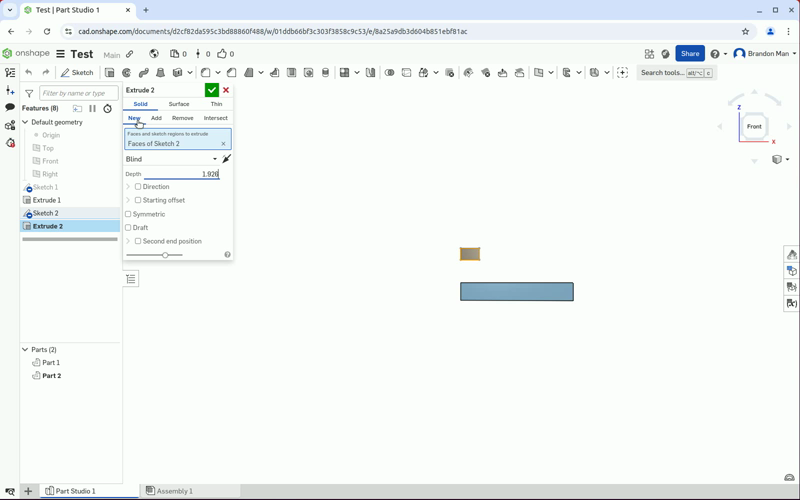
key(enter)
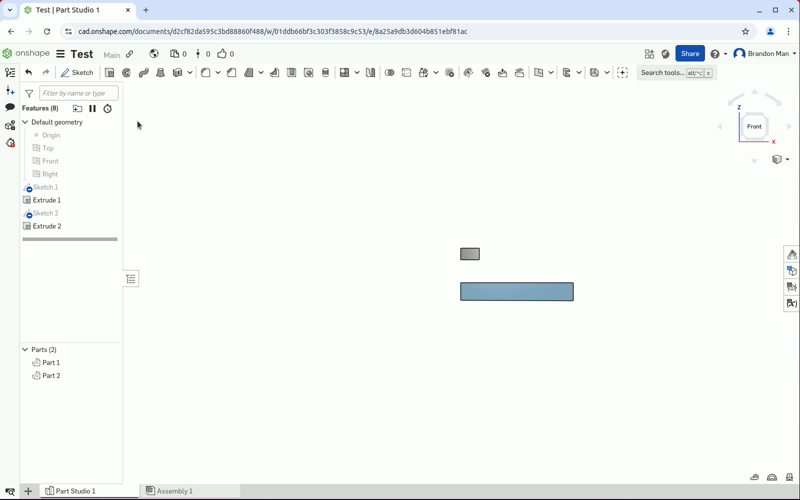
key(shift+h)
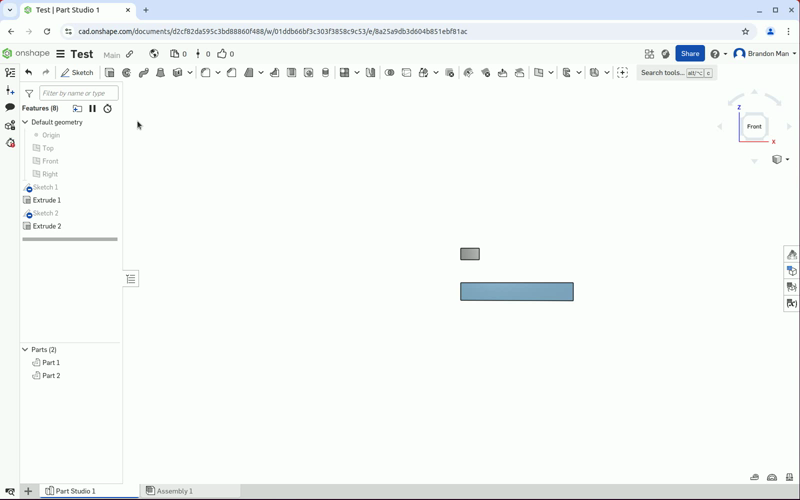
key(shift+h)
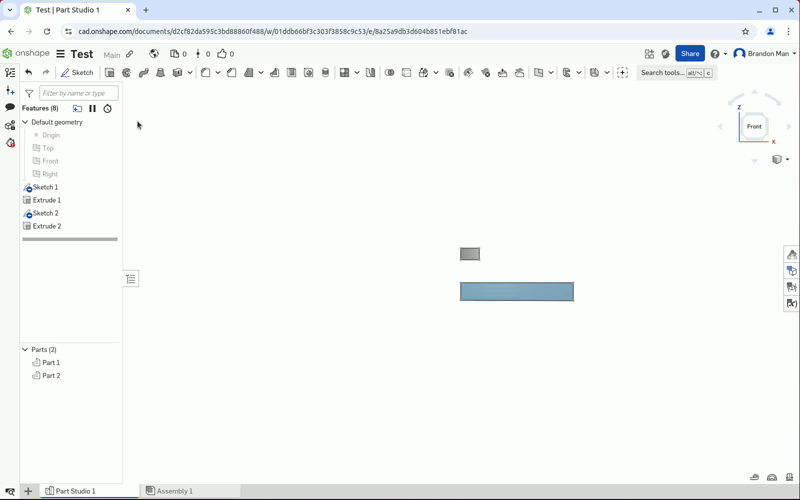
key(shift+7)
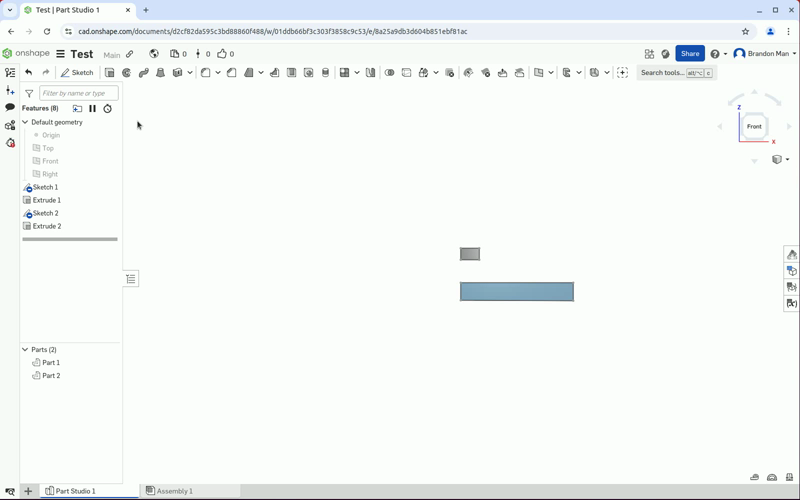
key(left, 2)
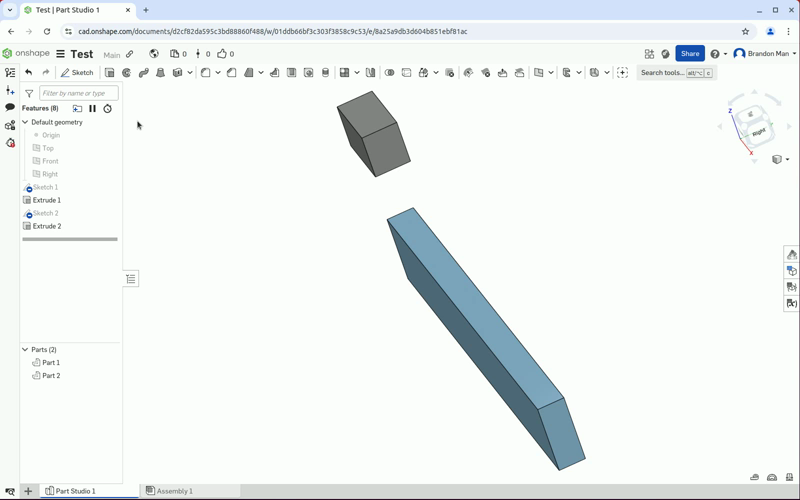
key(down, 2)
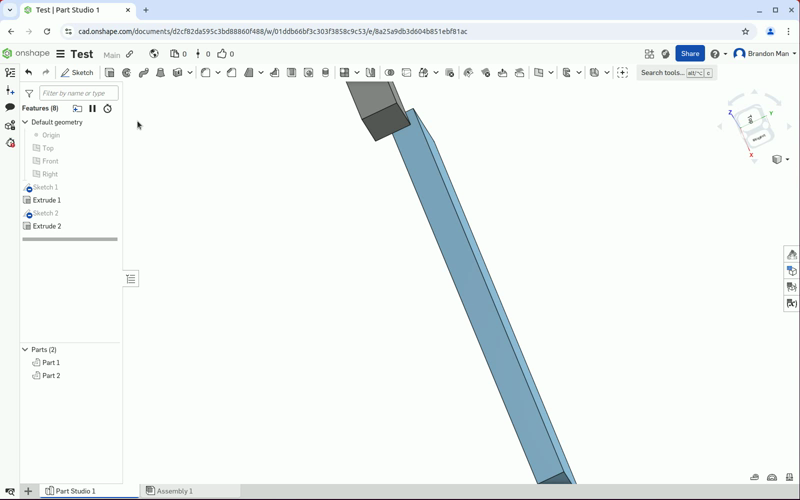
key(up, 2)
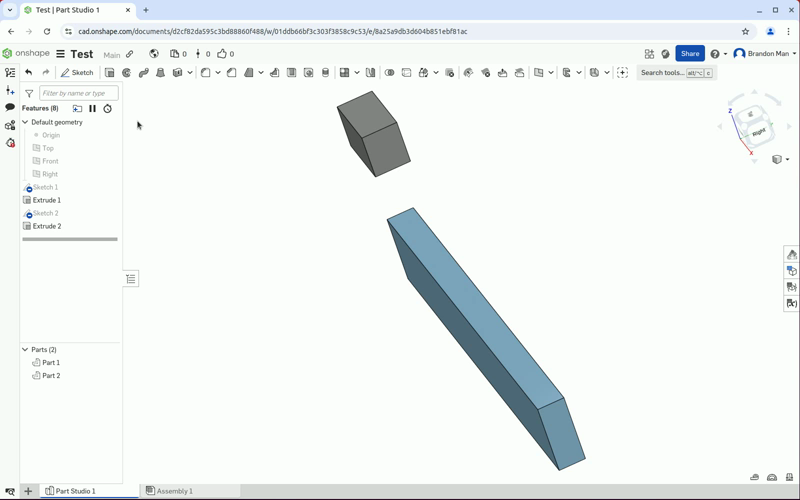
key(right, 2)
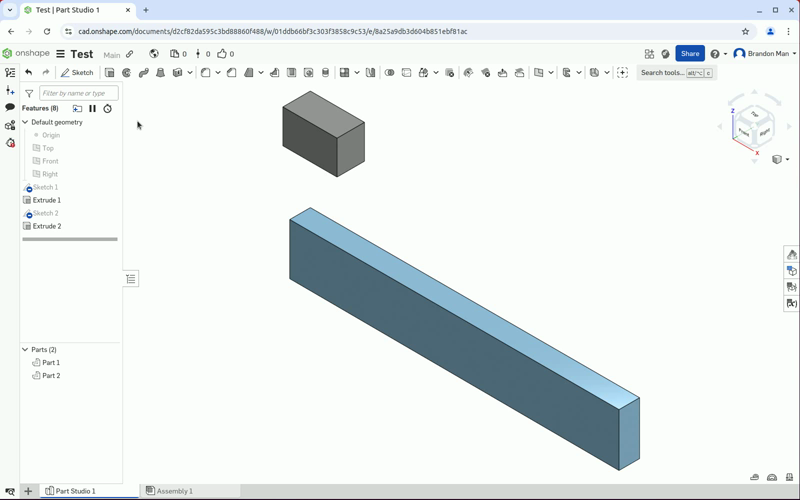
mouse_move(73, 189)
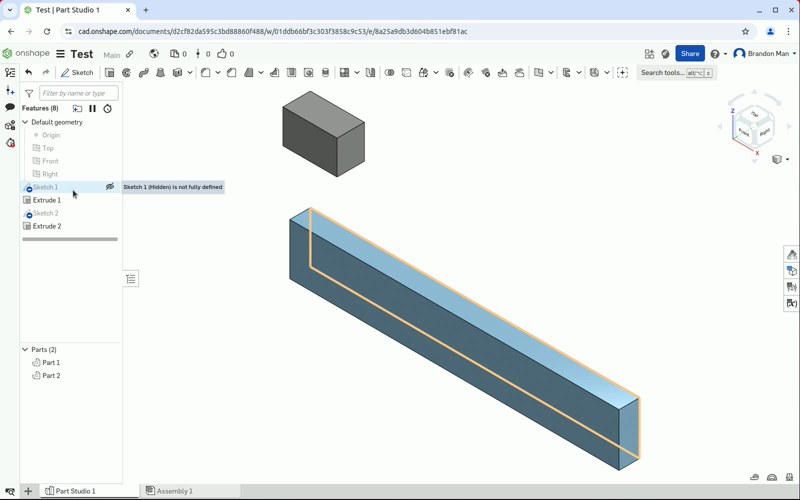
click(73, 189)